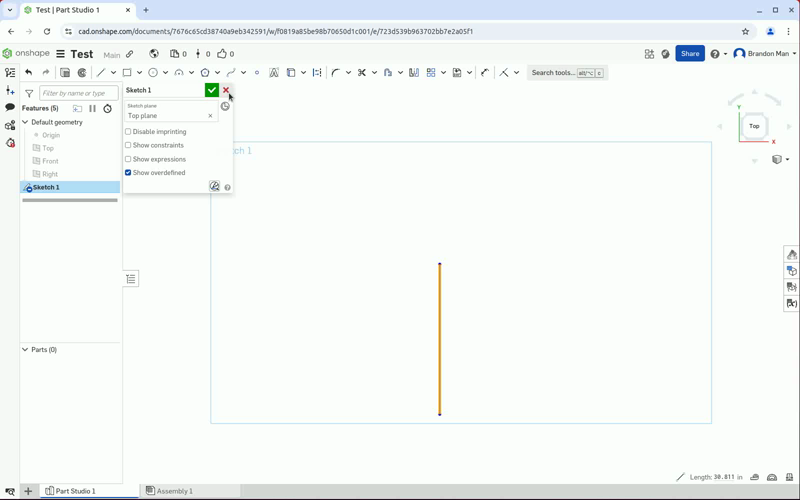
key(shift+h)
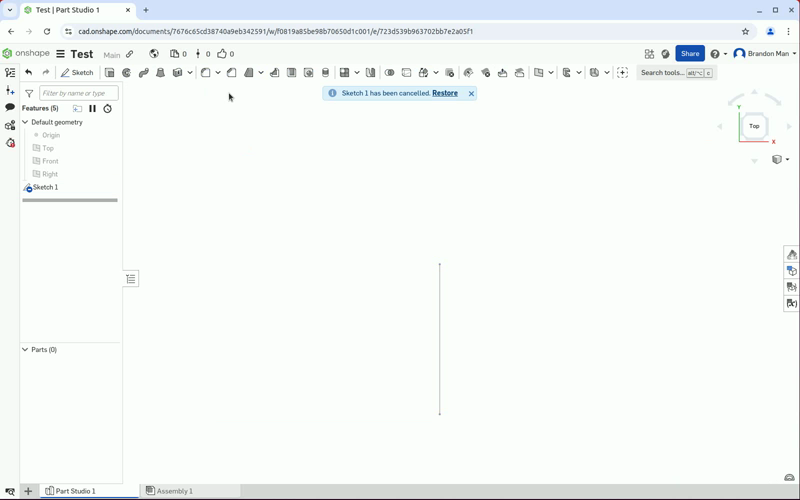
key(shift+s)
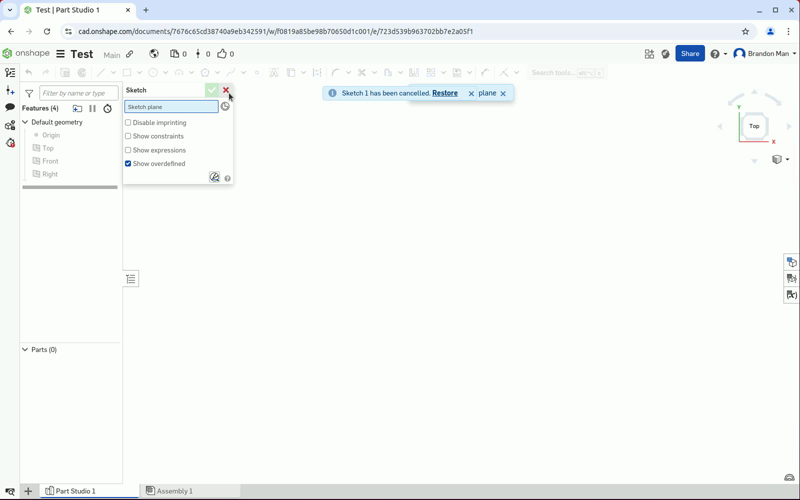
mouse_move(73, 150)
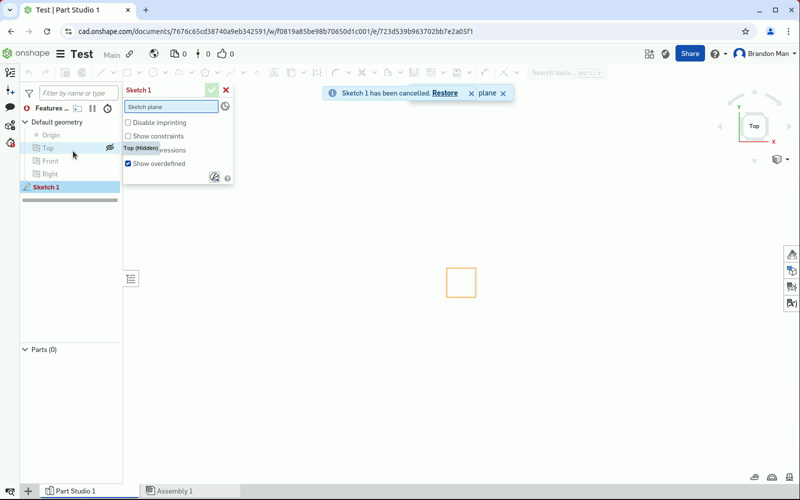
click(73, 150)
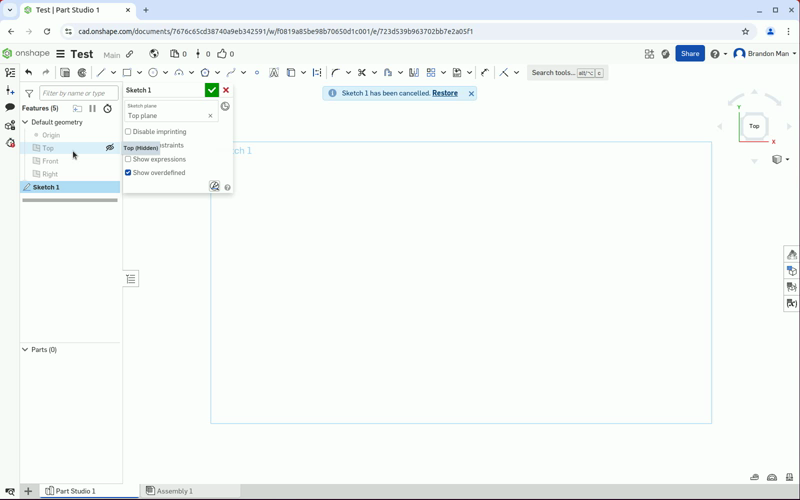
mouse_move(73, 352)
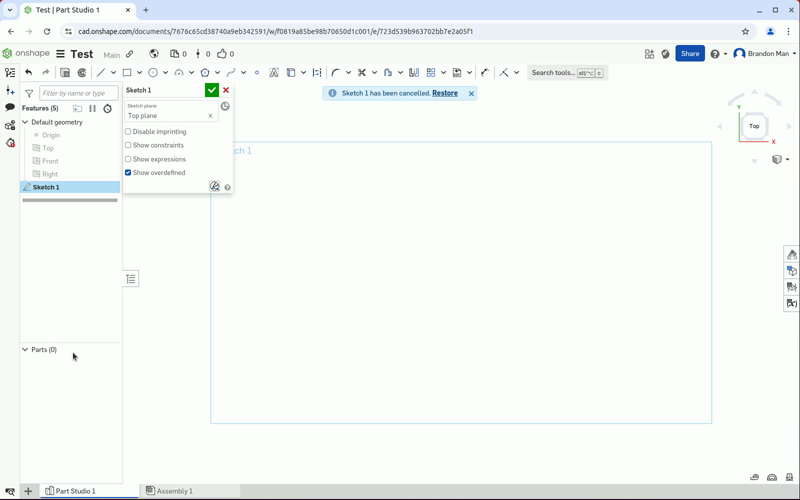
key(y)
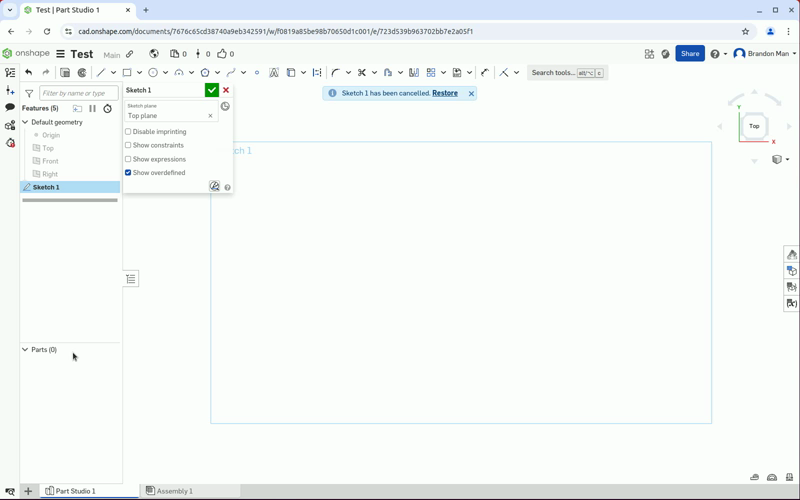
key(l)
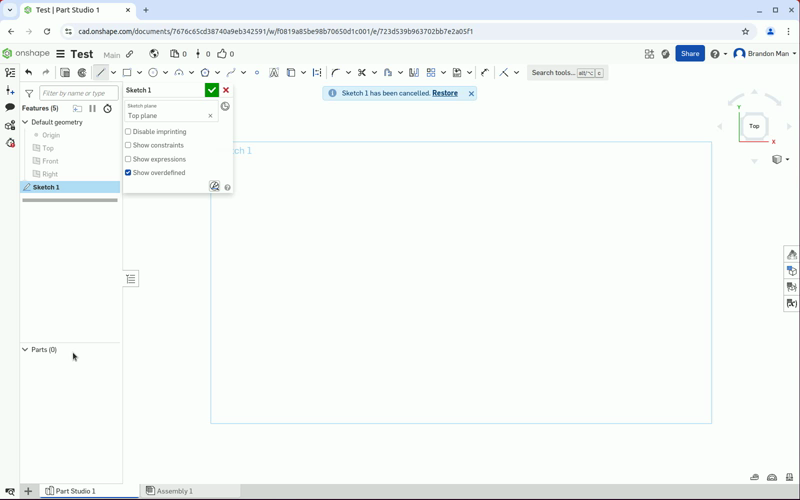
key_down(shift)
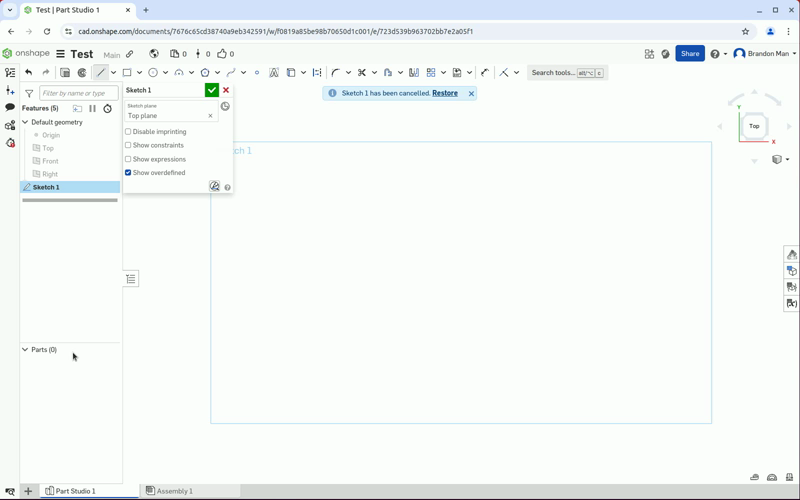
mouse_move(399, 395)
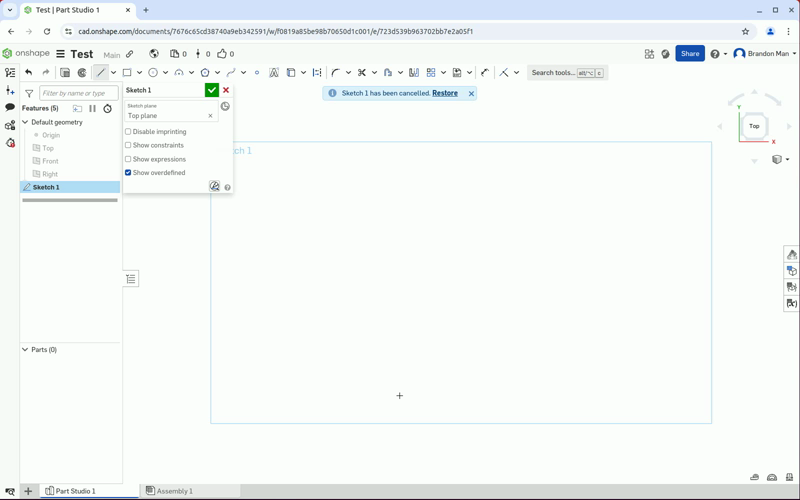
click(399, 395)
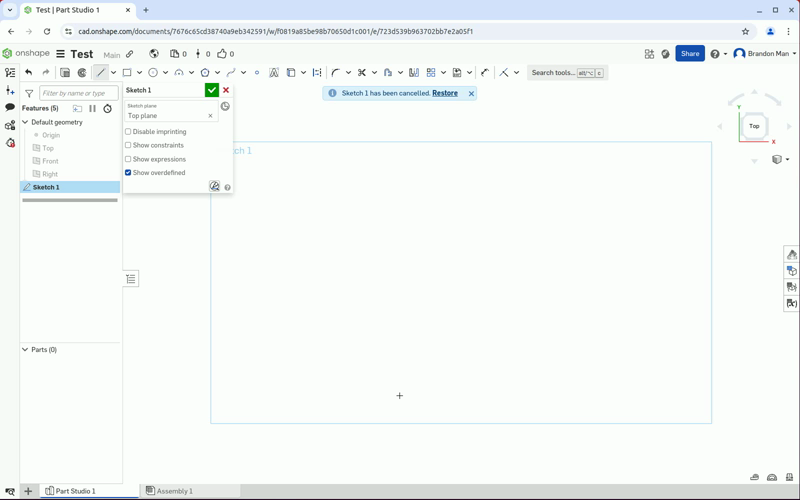
key_up(shift)
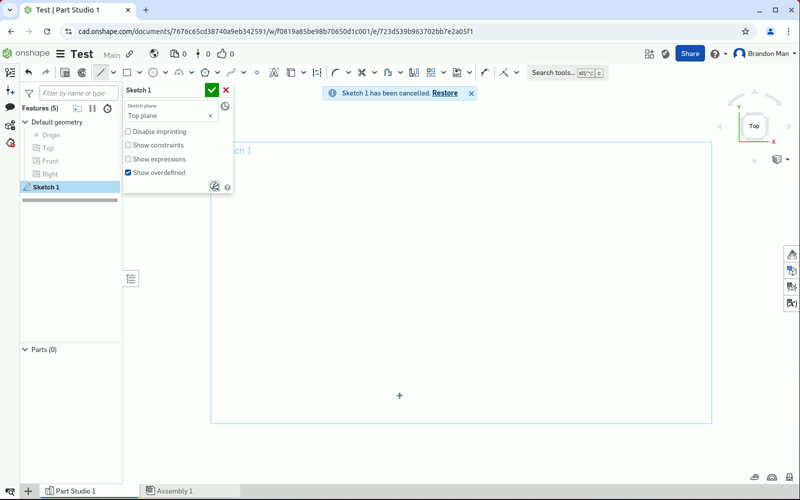
key_down(shift)
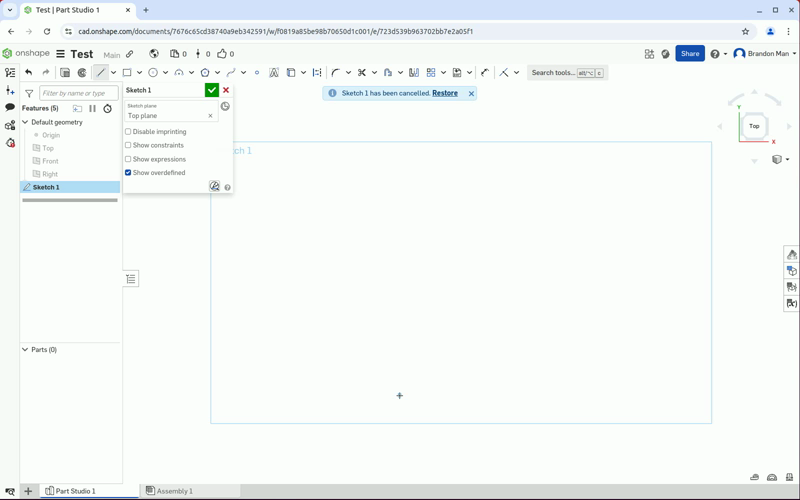
mouse_move(520, 395)
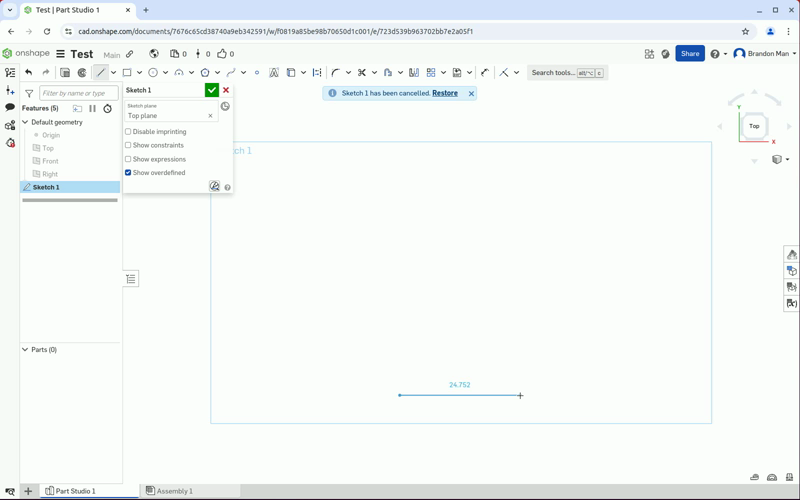
click(520, 395)
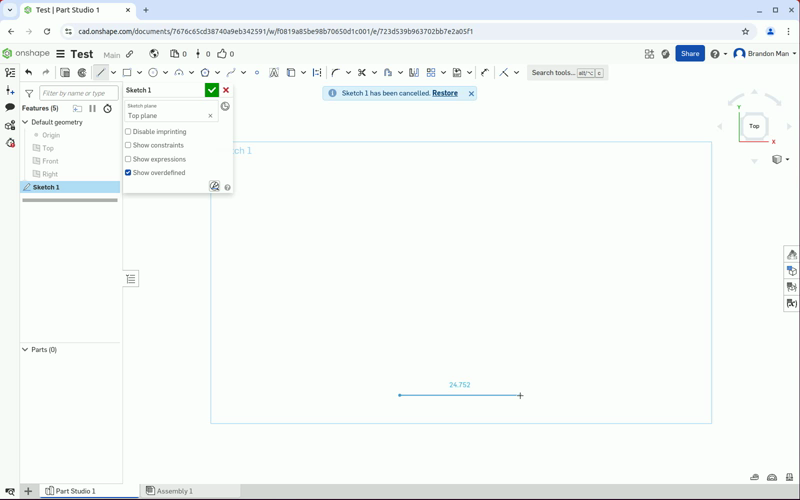
key_up(shift)
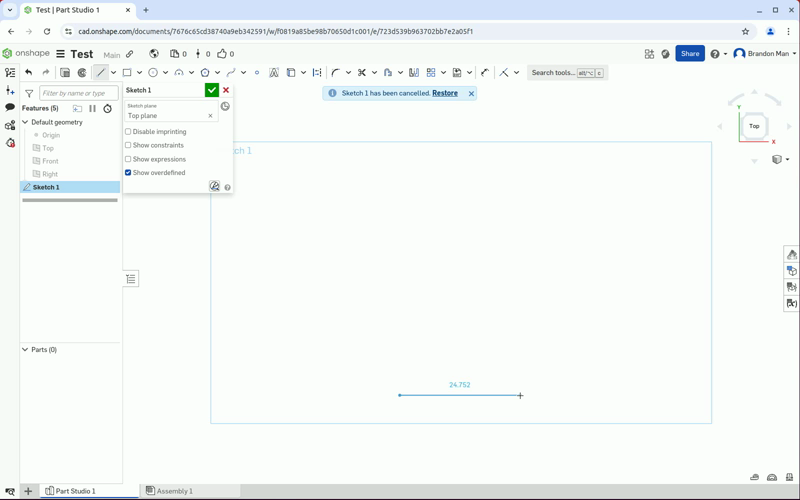
key_down(shift)
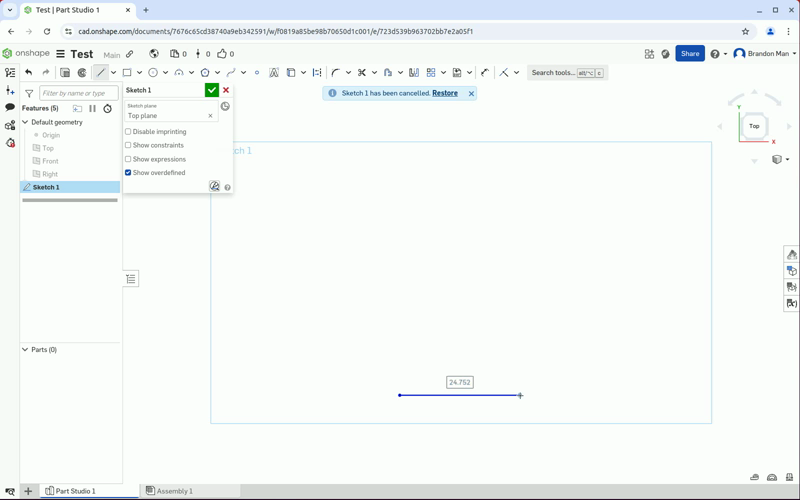
mouse_move(520, 171)
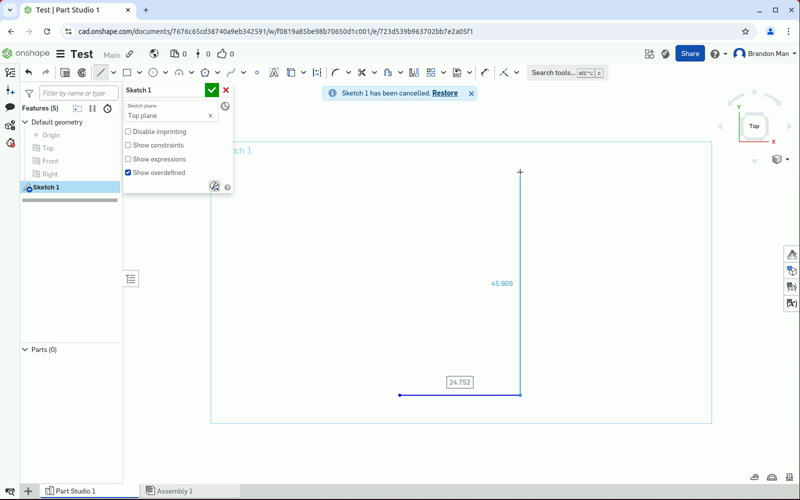
click(520, 171)
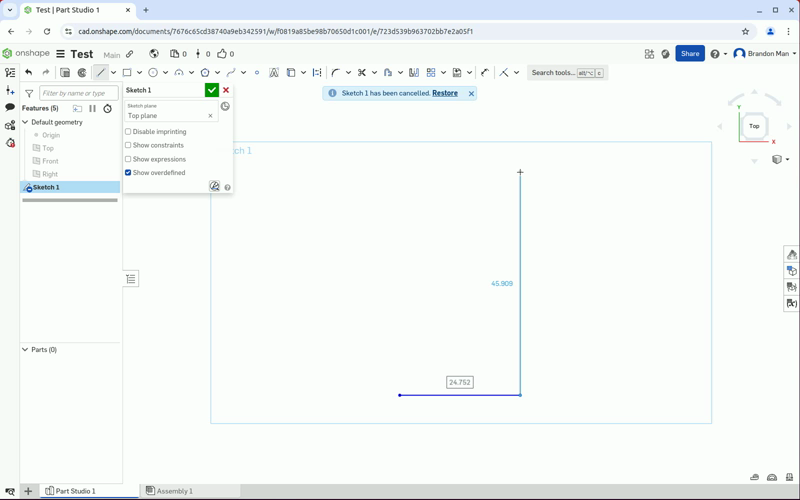
key_up(shift)
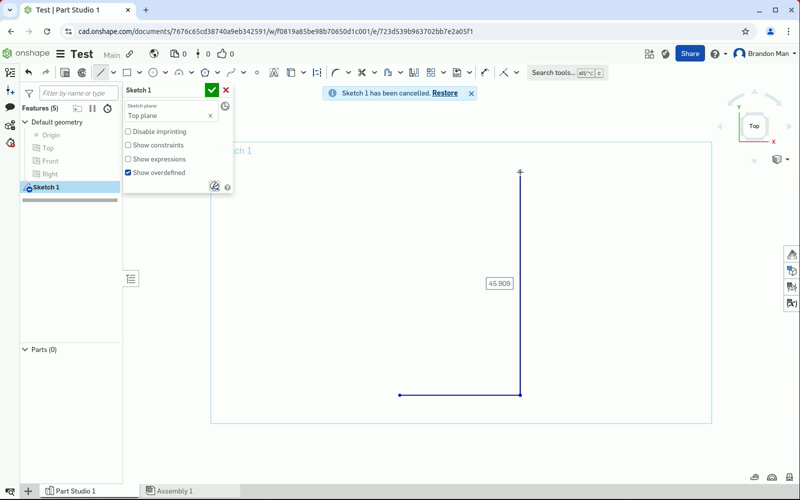
key_down(shift)
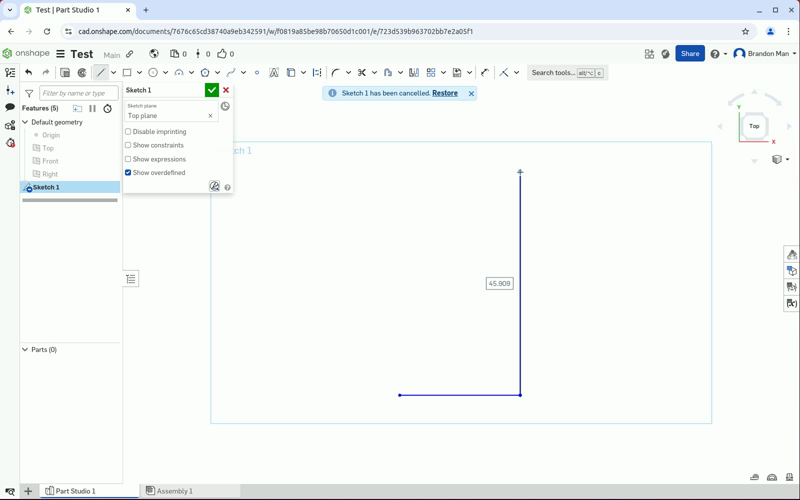
mouse_move(550, 171)
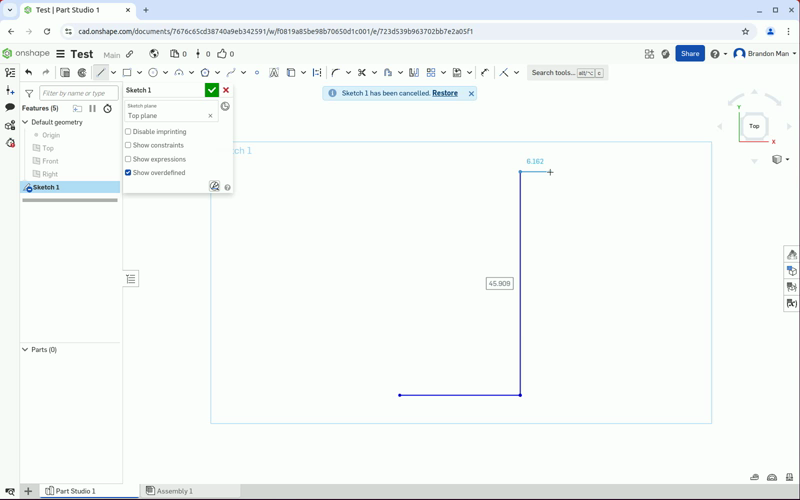
mouse_move(461, 171)
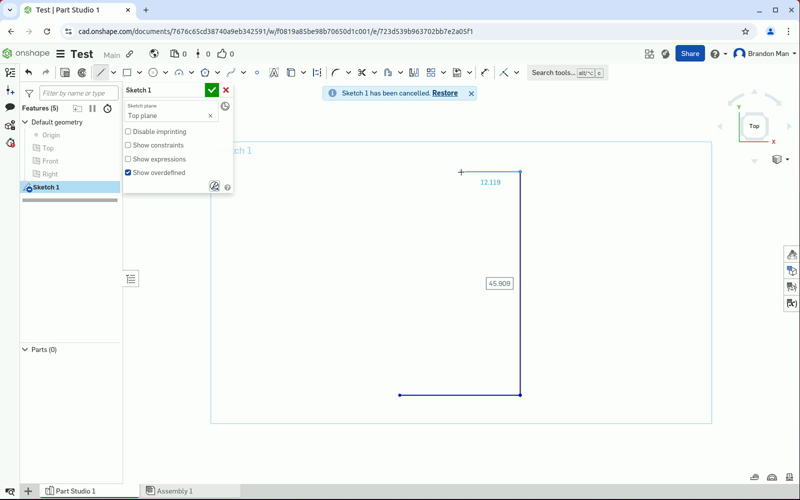
click(461, 171)
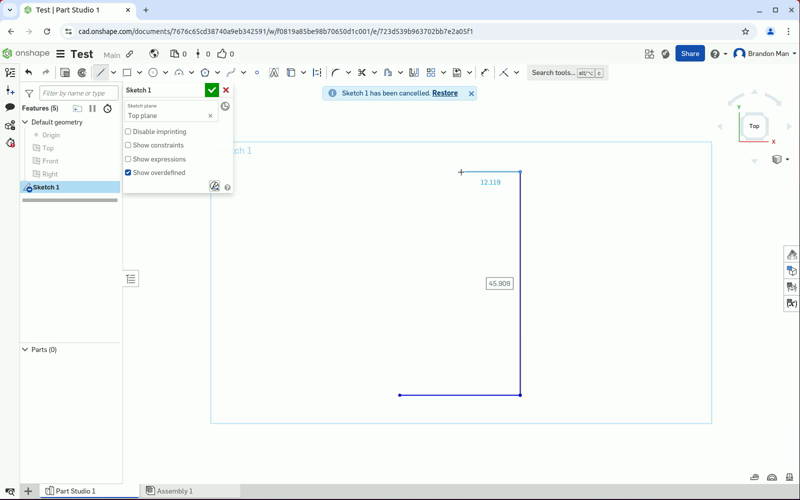
key_up(shift)
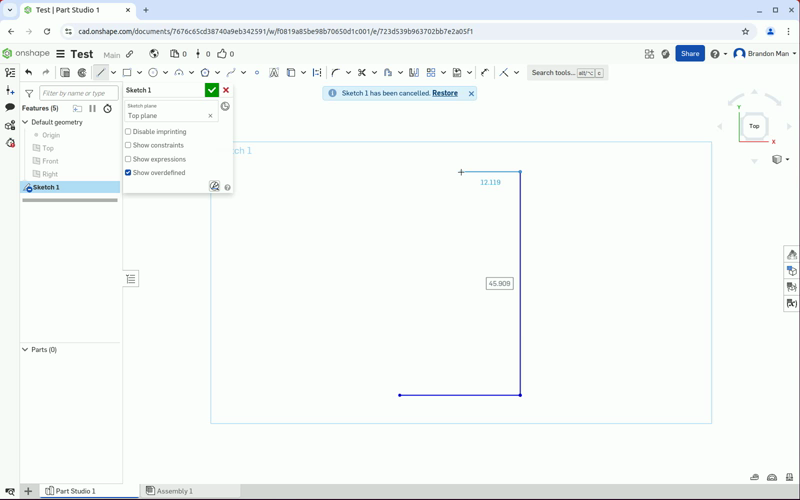
key_down(shift)
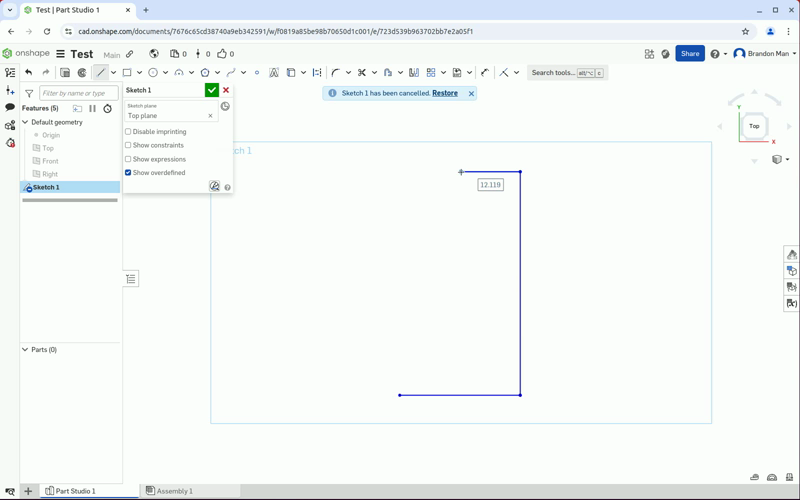
mouse_move(399, 209)
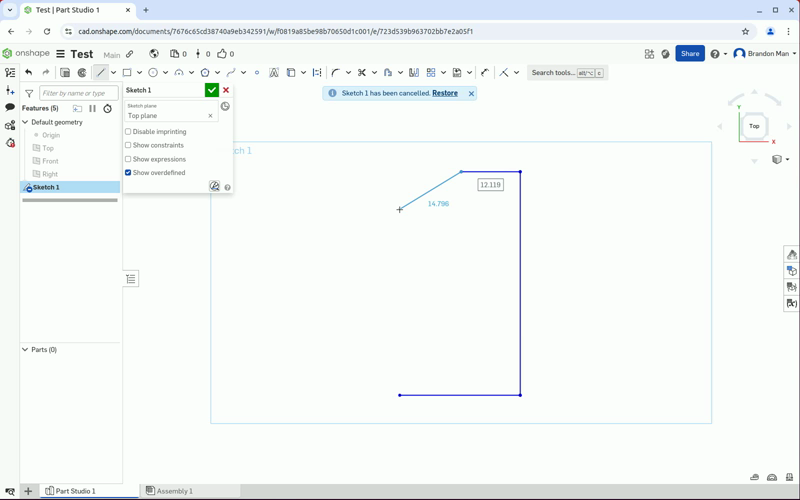
click(399, 209)
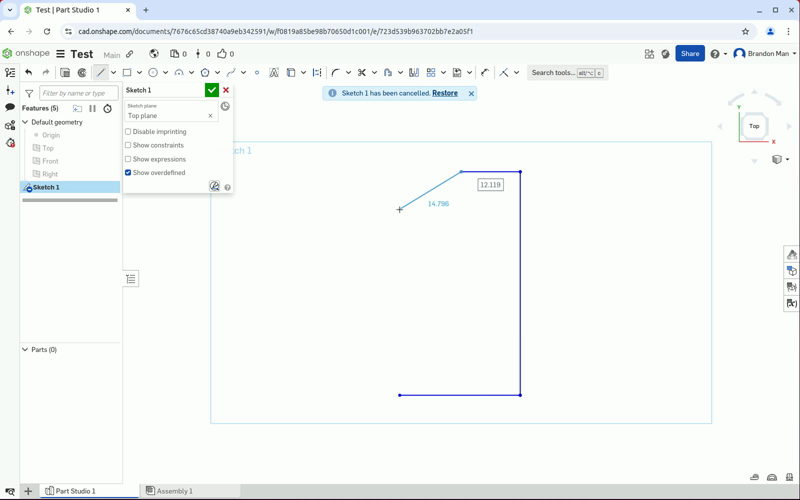
key_up(shift)
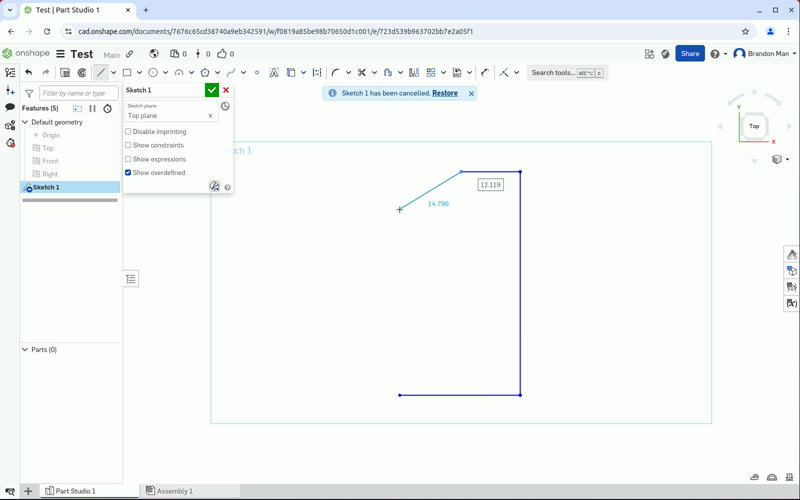
key_down(shift)
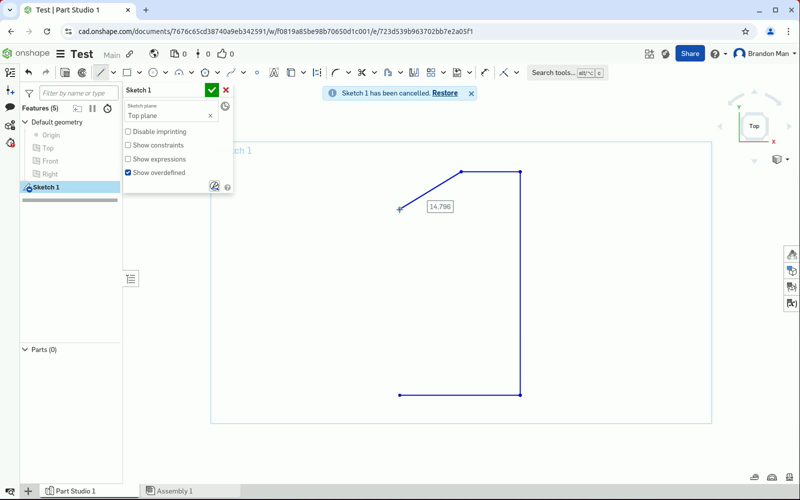
mouse_move(399, 395)
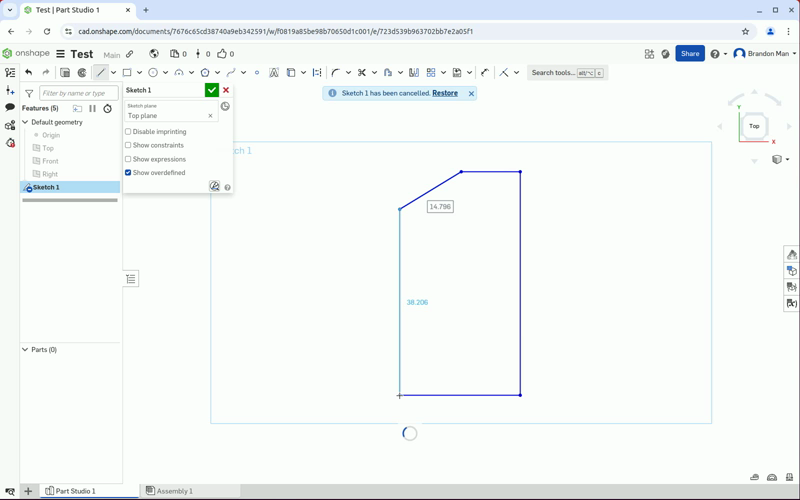
key_up(shift)
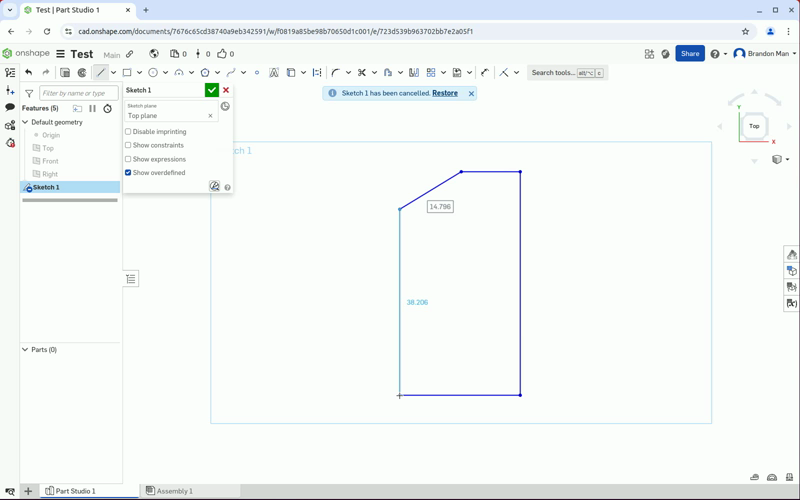
click(399, 395)
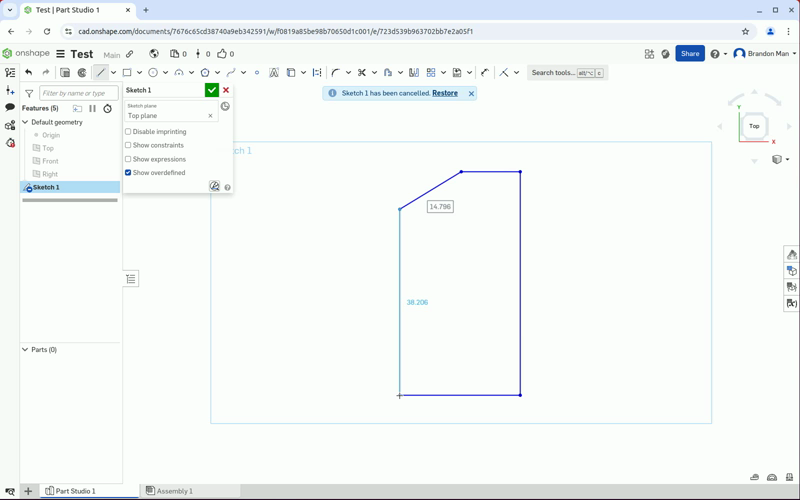
key(esc)
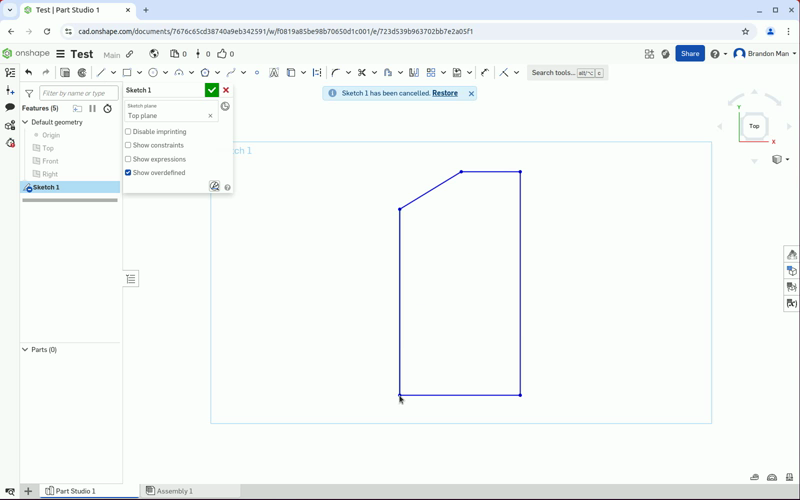
mouse_move(450, 375)
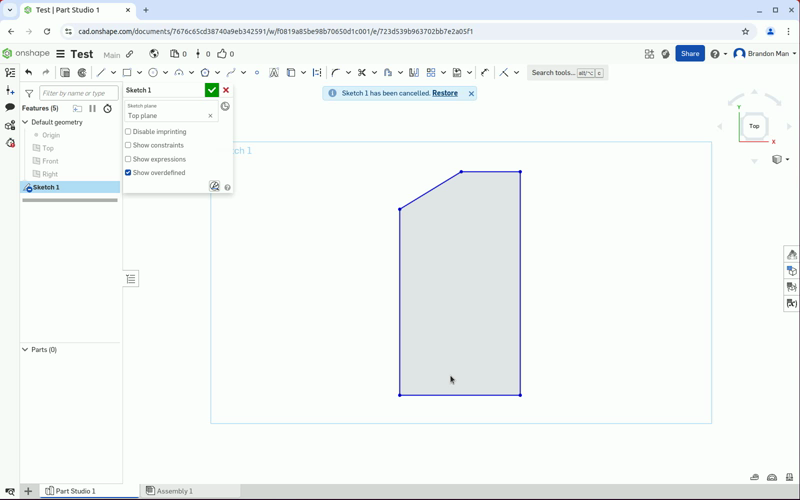
click(450, 375)
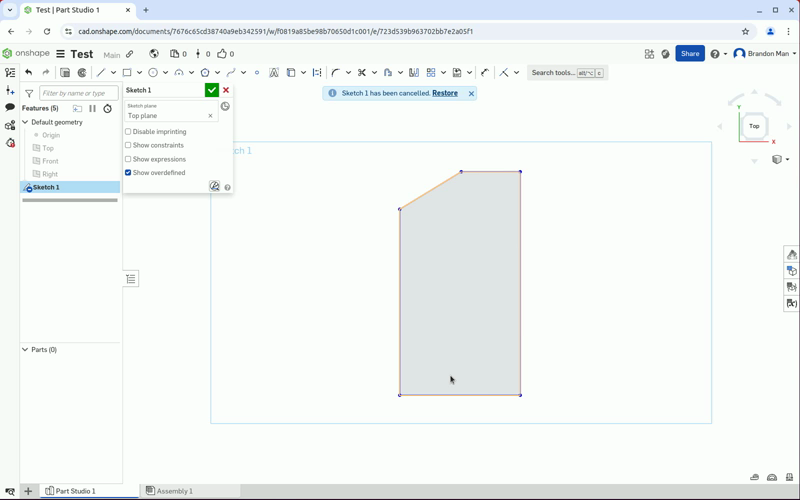
mouse_move(73, 352)
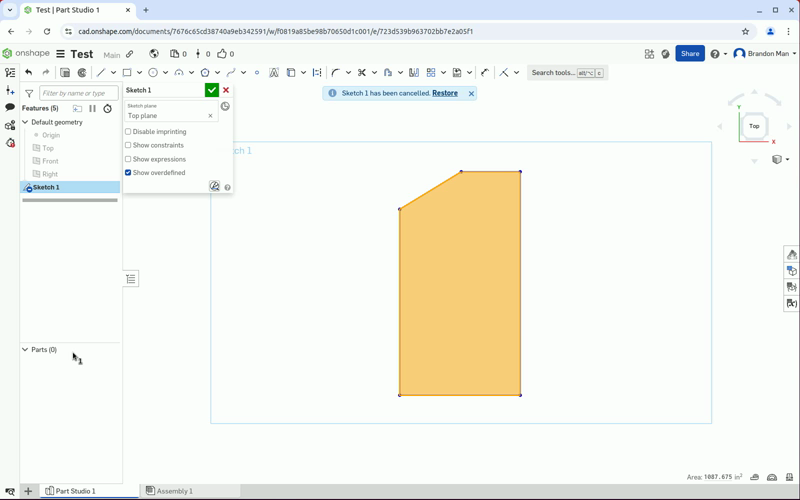
key(shift+y)
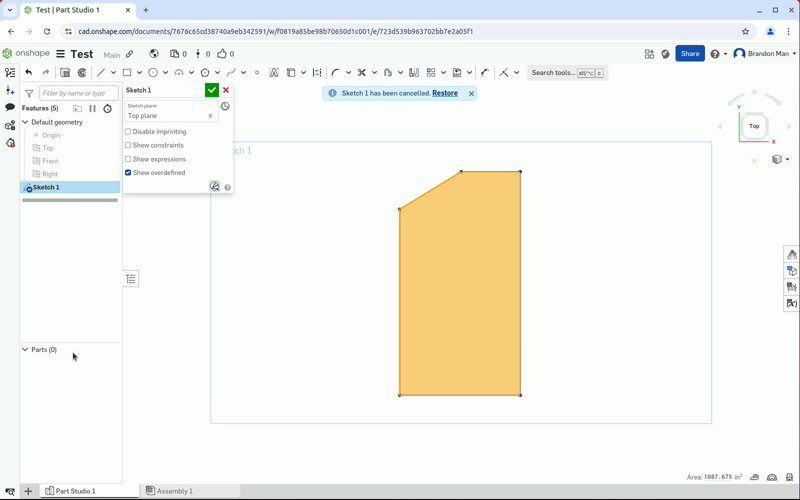
key(shift+e)
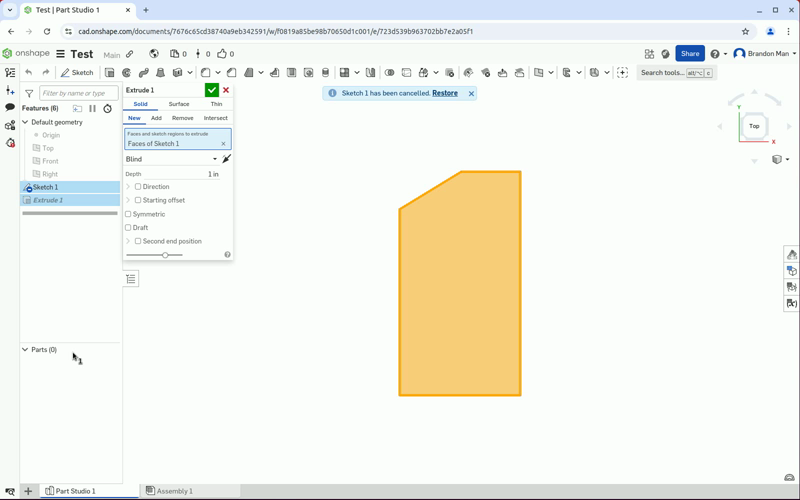
mouse_move(143, 106)
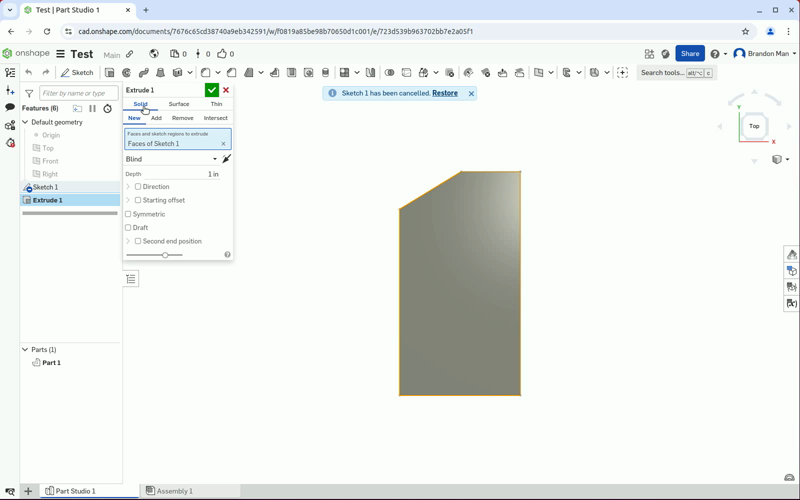
click(143, 106)
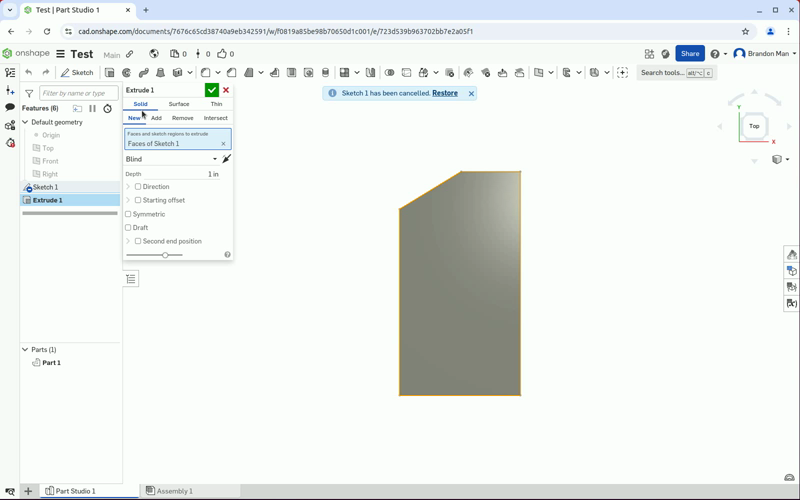
mouse_move(137, 120)
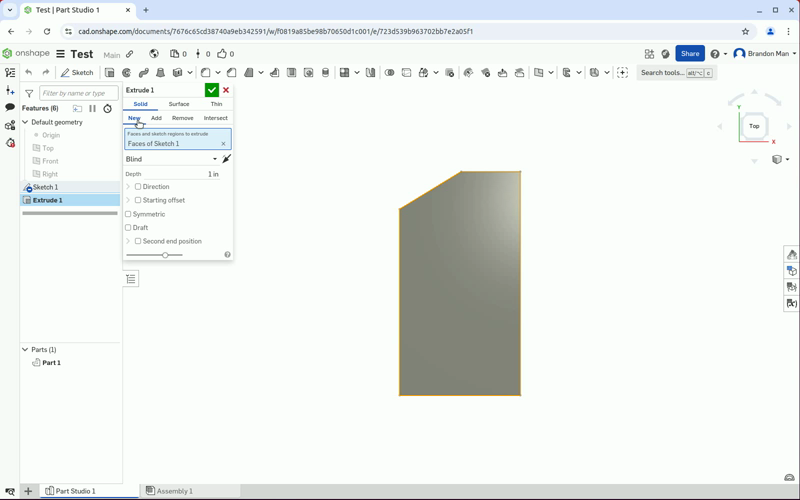
click(137, 120)
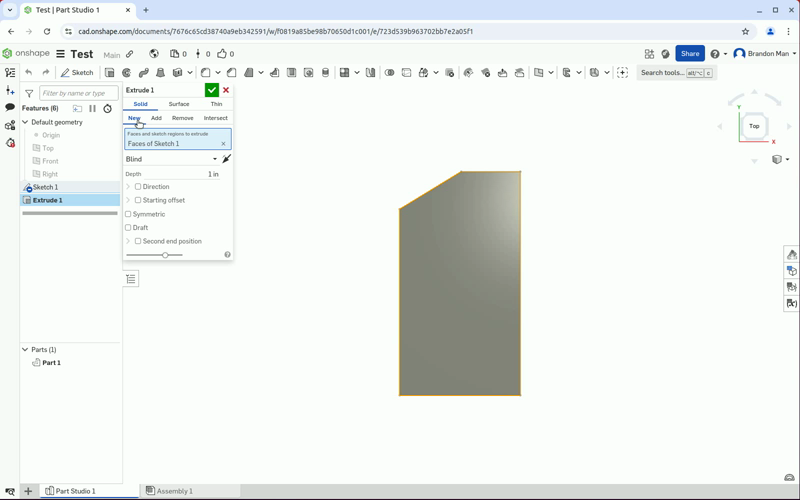
key(tab, 4)
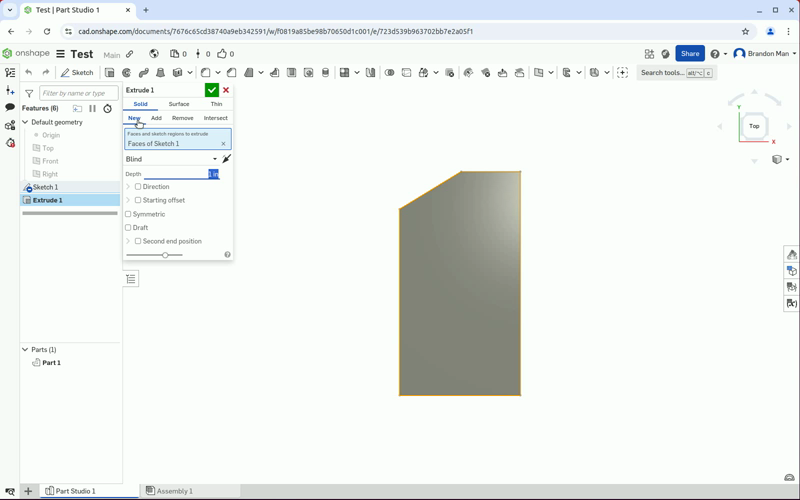
text(0.722)
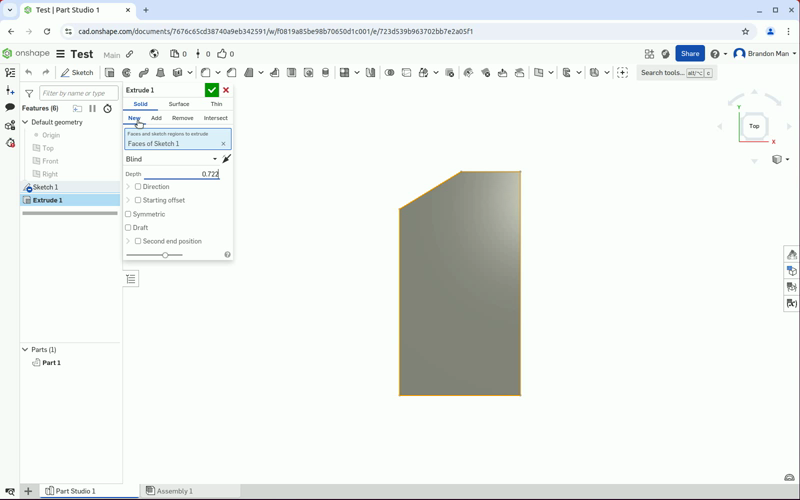
key(enter)
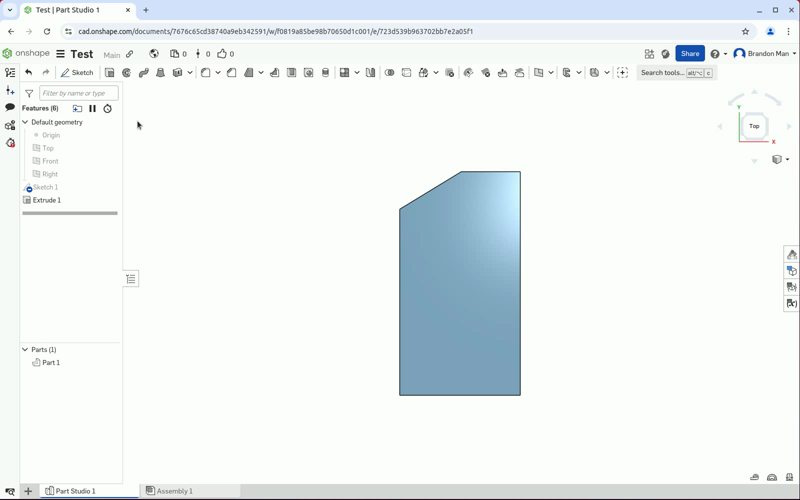
key(shift+h)
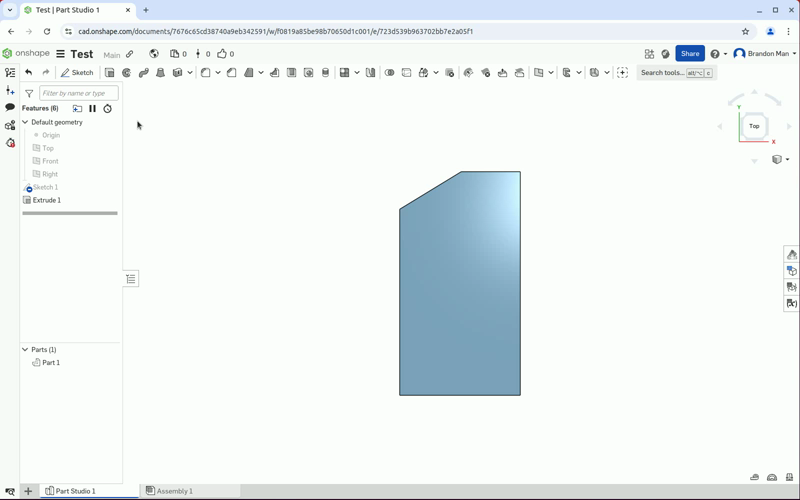
key(shift+h)
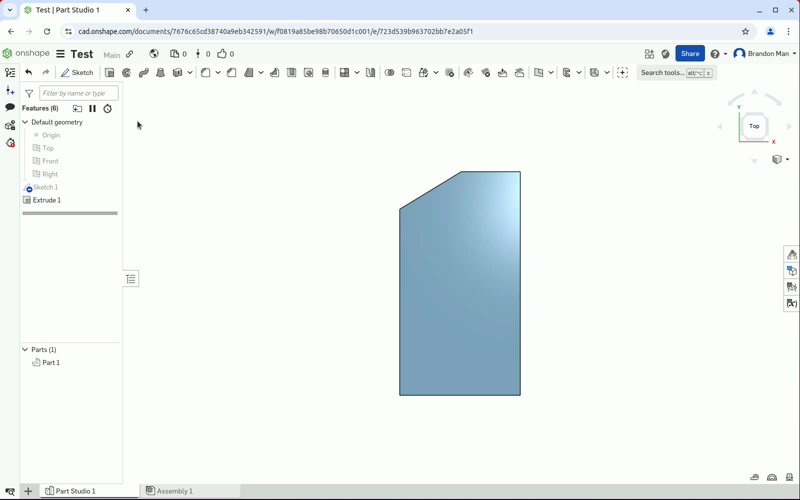
mouse_move(73, 189)
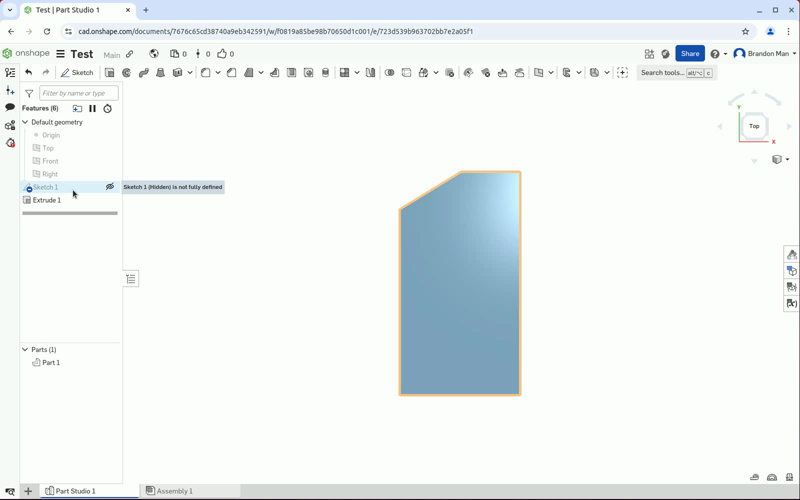
click(73, 189)
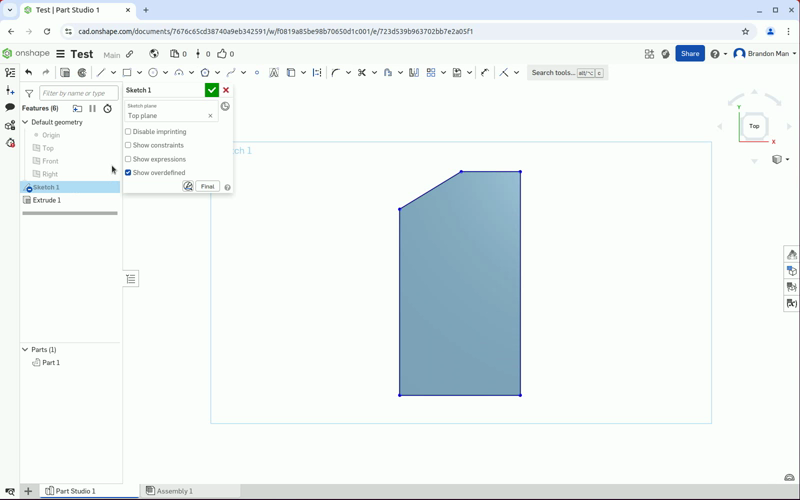
mouse_move(229, 92)
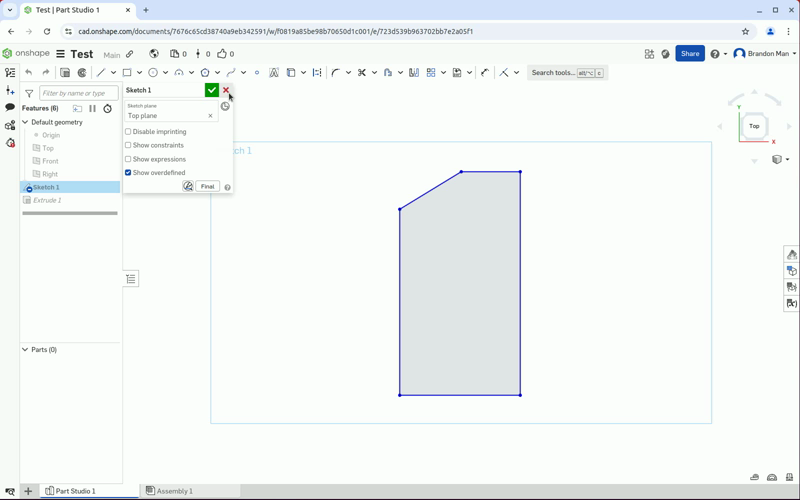
click(229, 92)
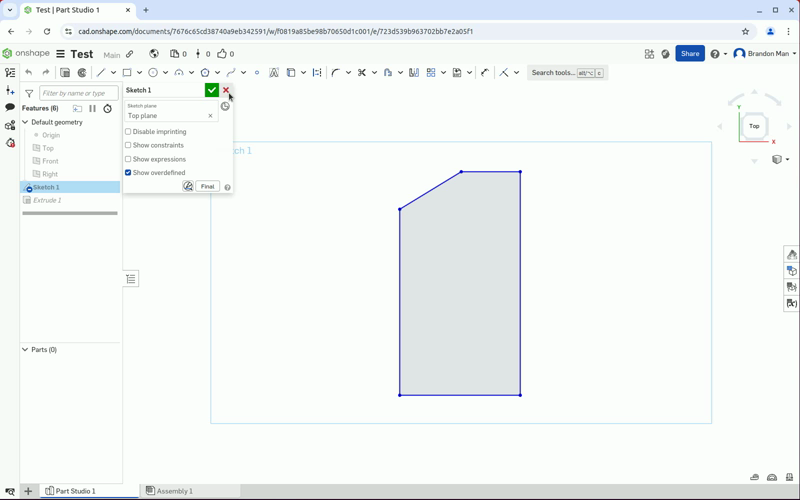
key(shift+s)
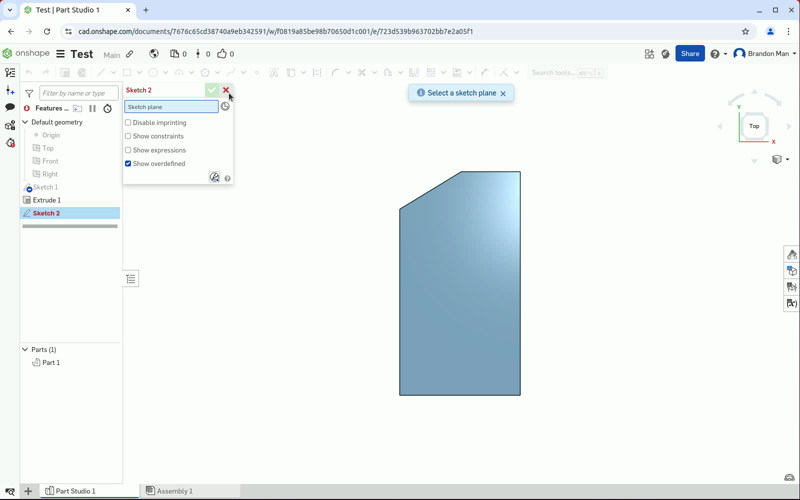
mouse_move(73, 150)
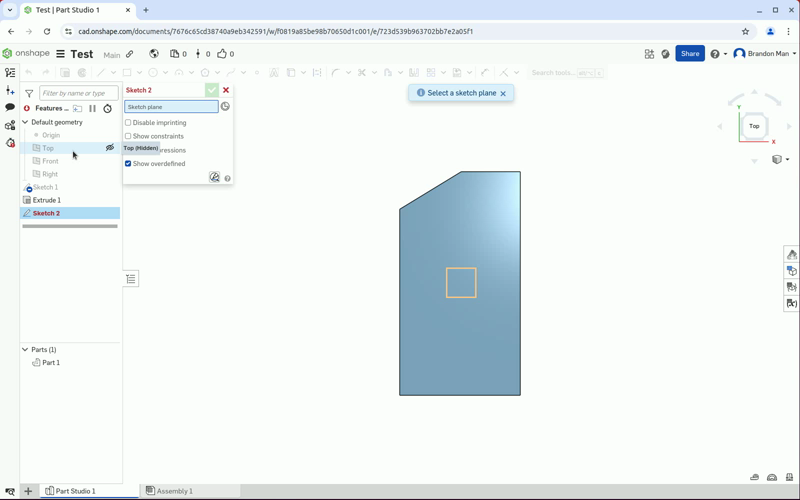
click(73, 150)
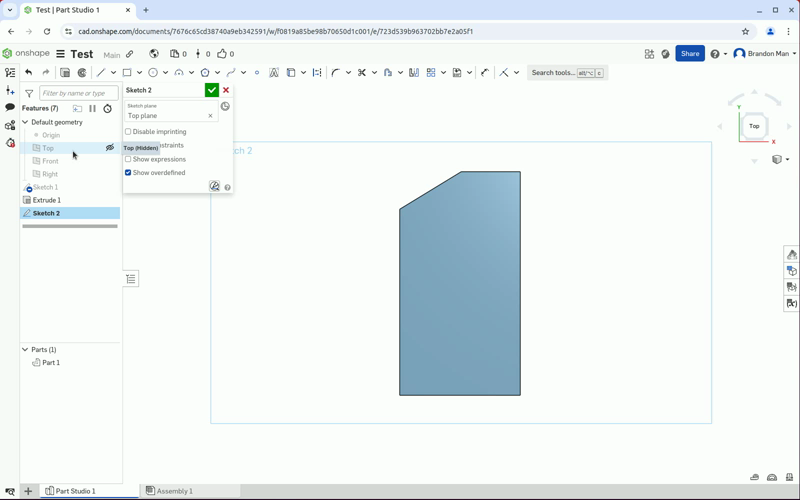
mouse_move(73, 352)
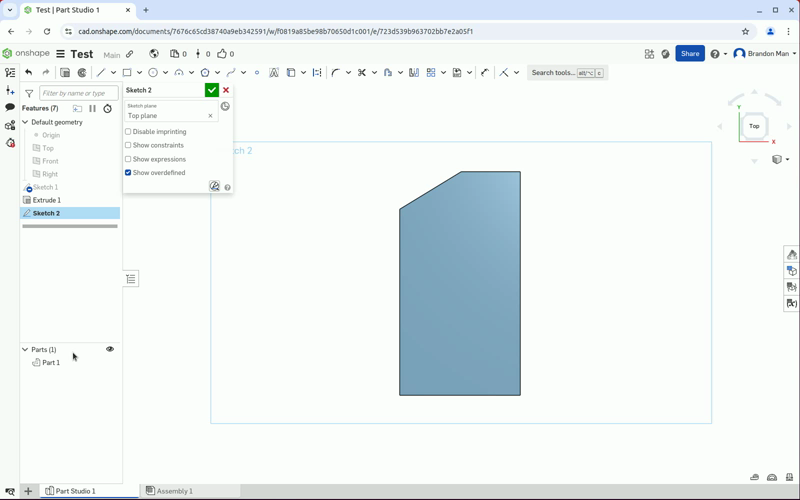
key(y)
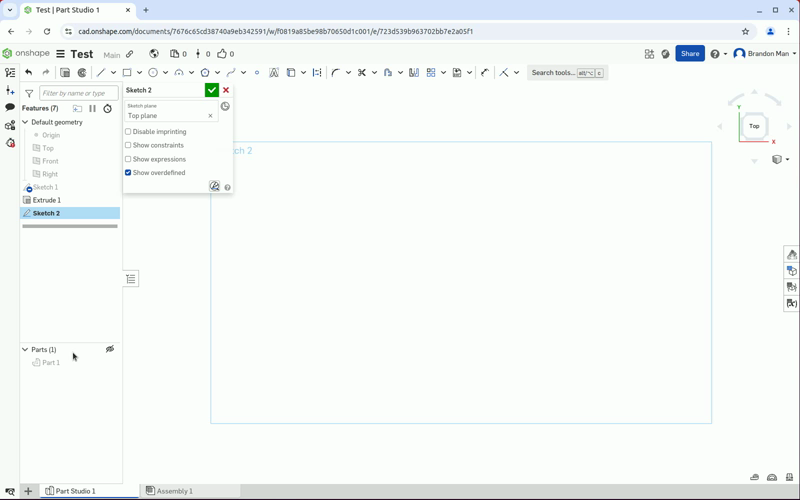
key(l)
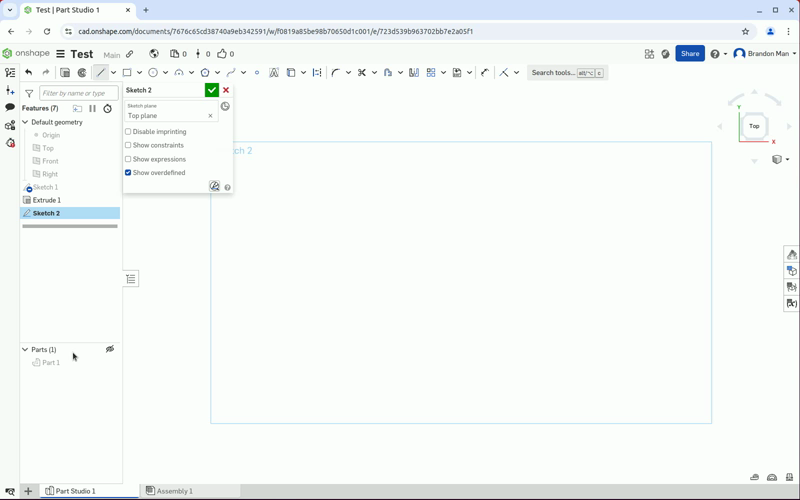
key_down(shift)
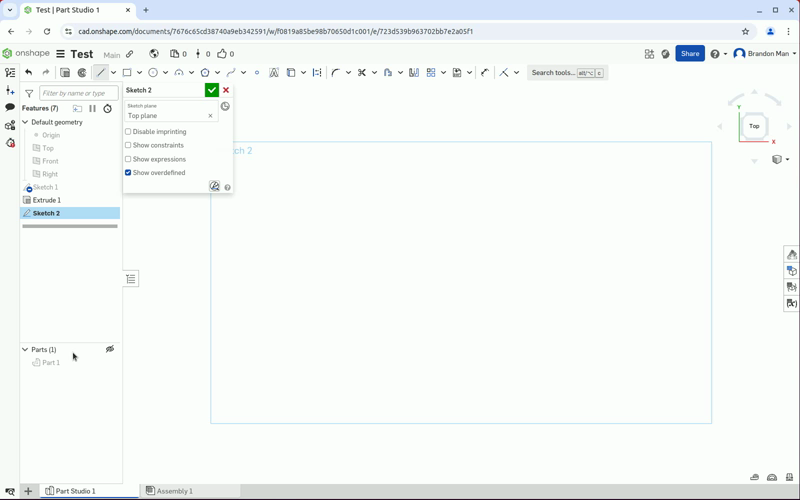
mouse_move(399, 395)
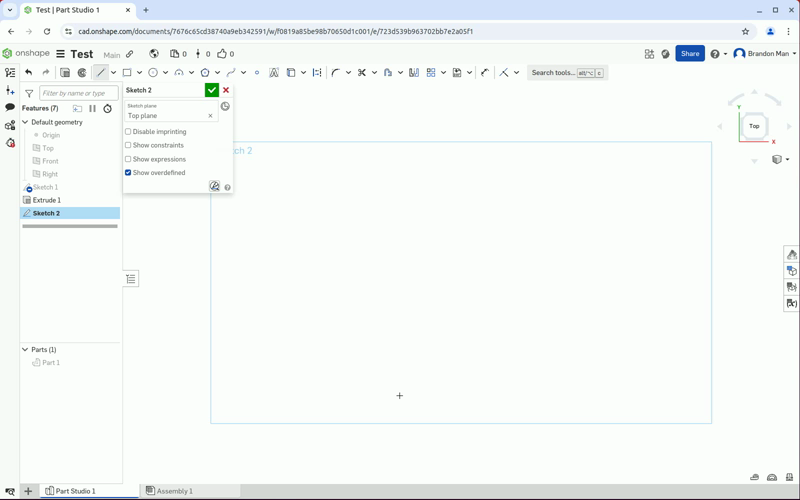
click(399, 395)
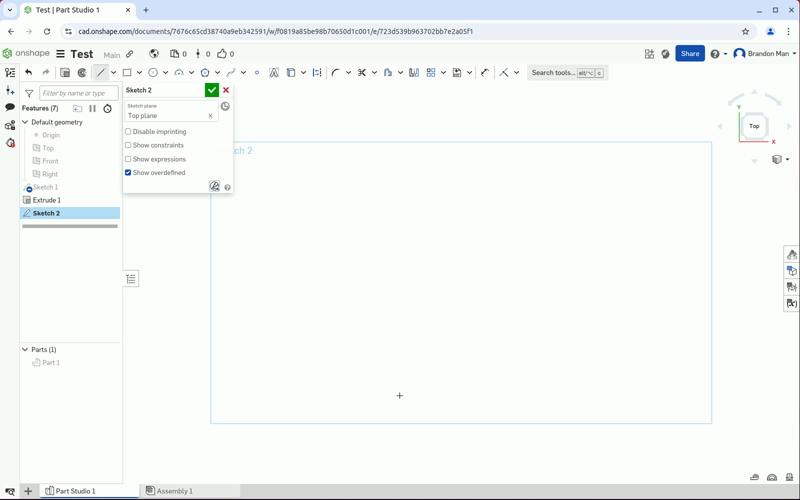
key_up(shift)
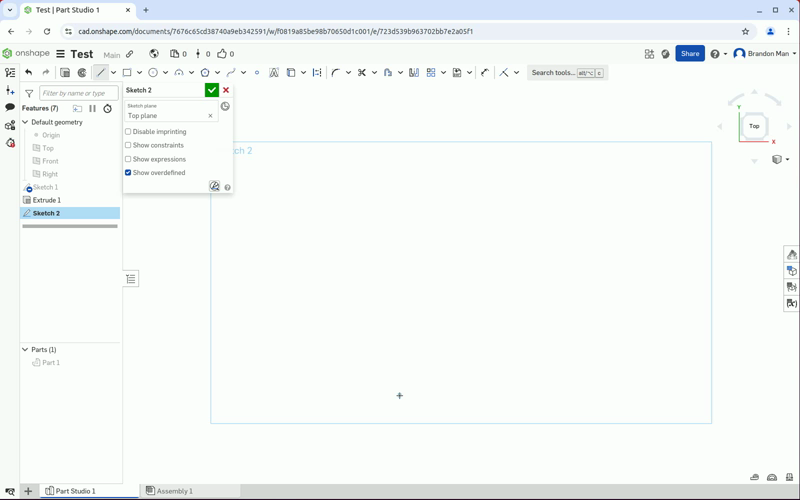
key_down(shift)
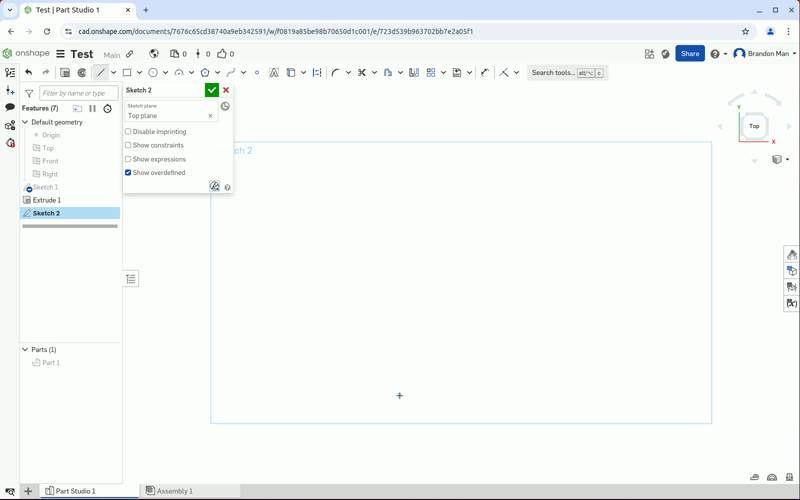
mouse_move(520, 395)
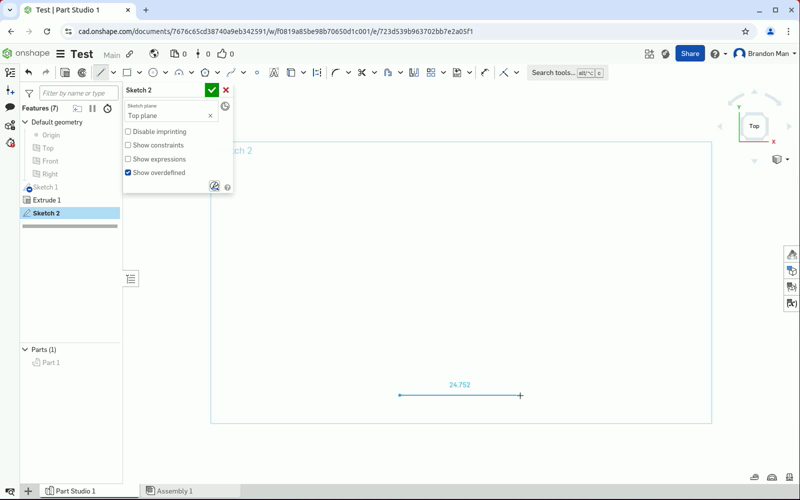
click(520, 395)
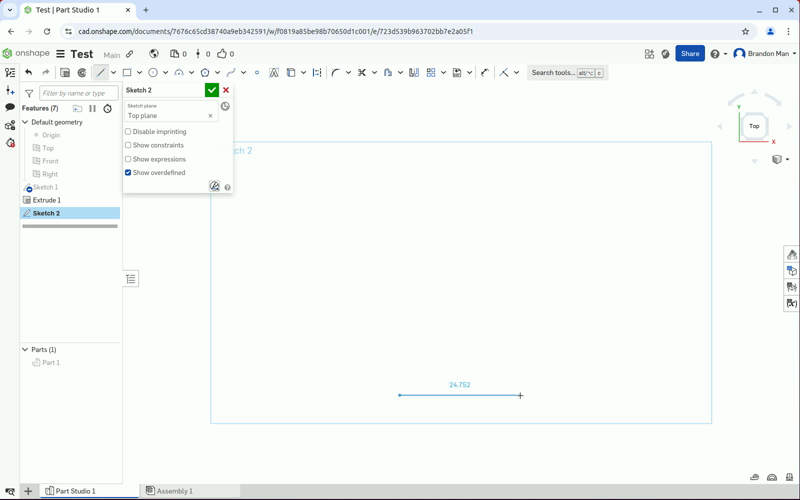
key_up(shift)
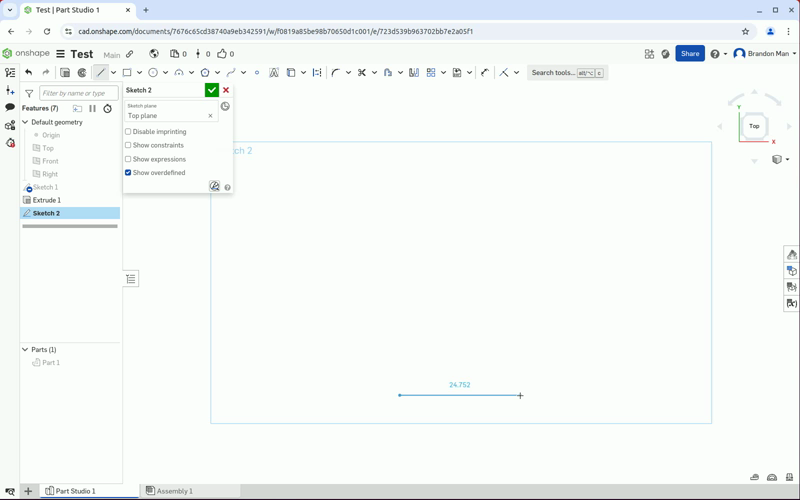
key_down(shift)
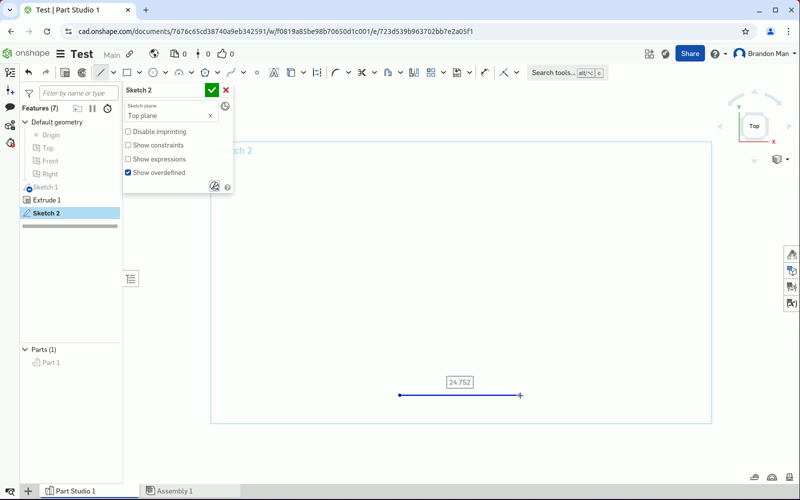
mouse_move(520, 171)
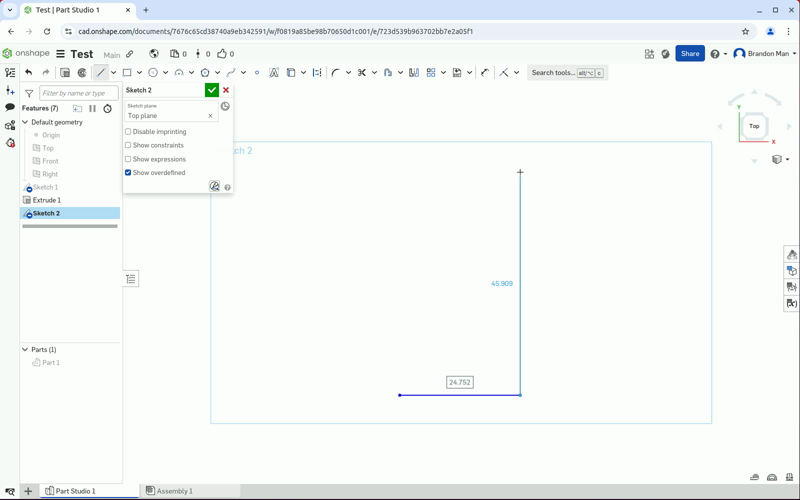
click(520, 171)
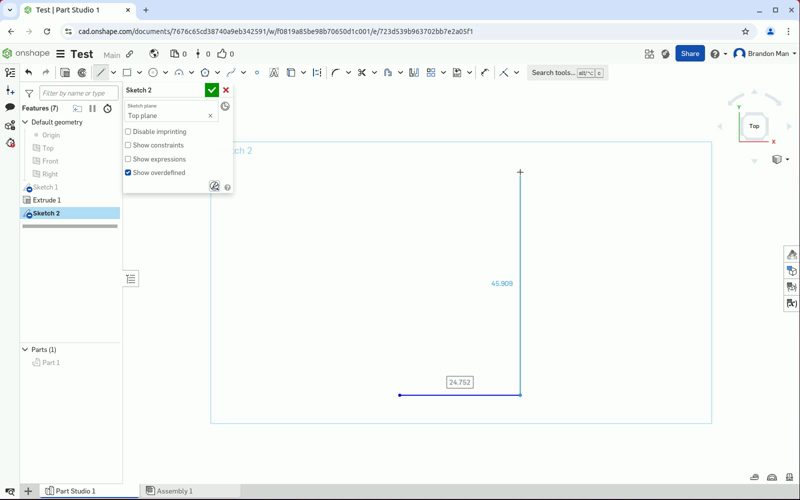
key_up(shift)
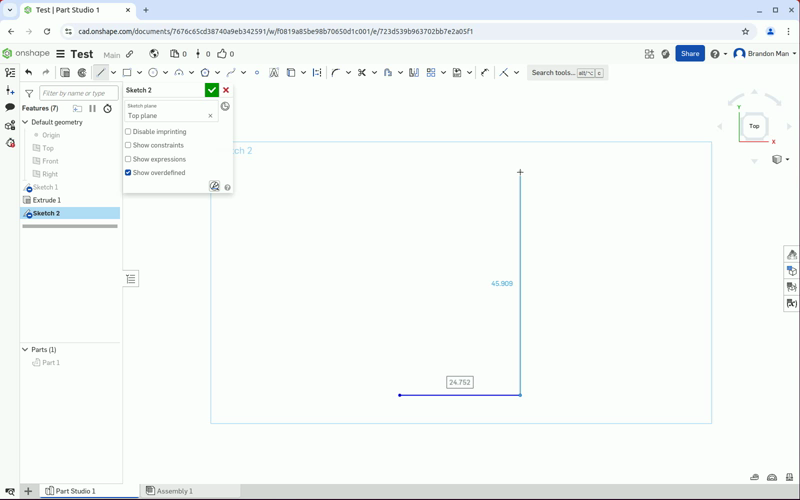
key_down(shift)
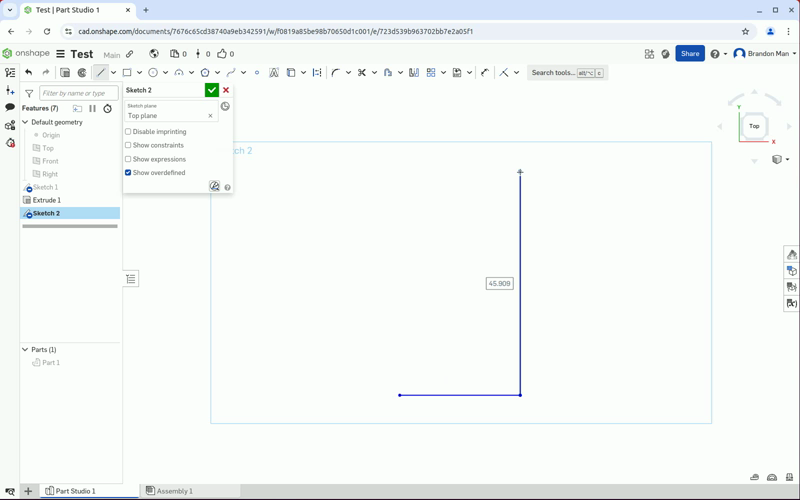
mouse_move(550, 171)
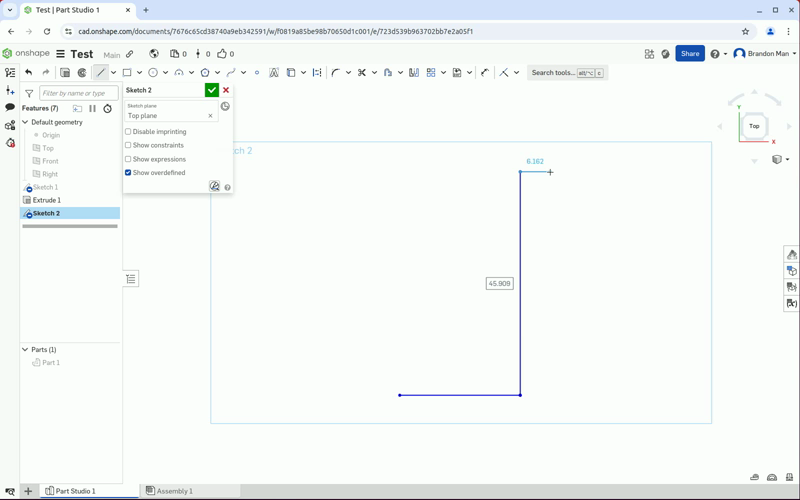
mouse_move(461, 171)
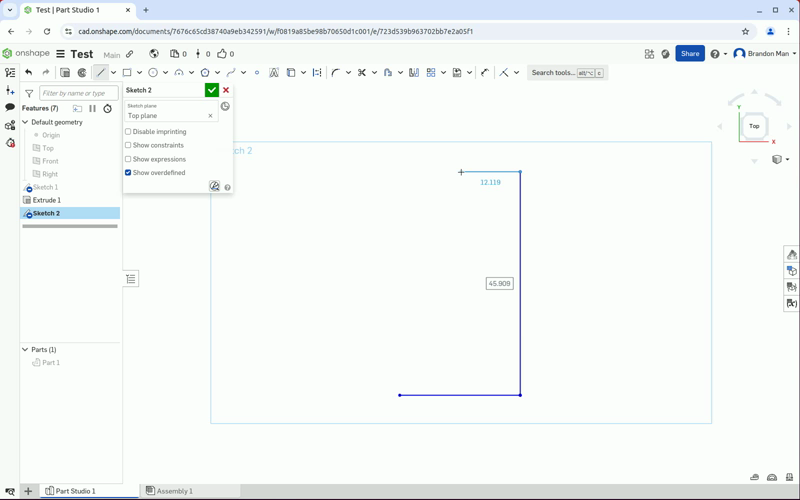
click(461, 171)
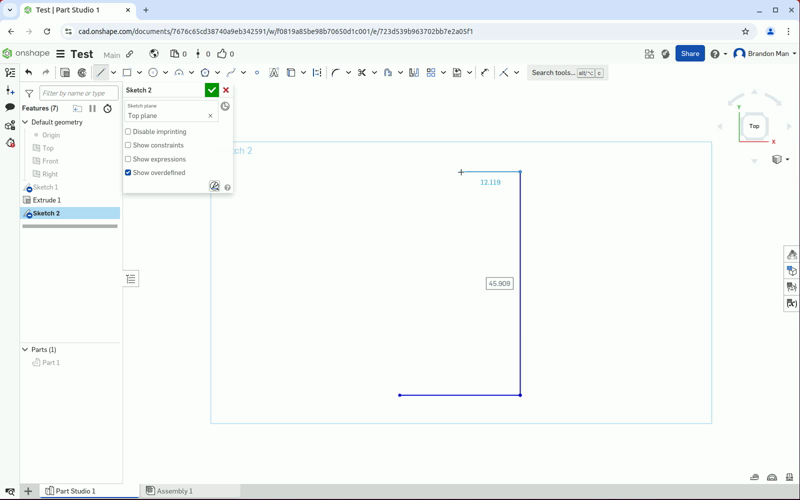
key_up(shift)
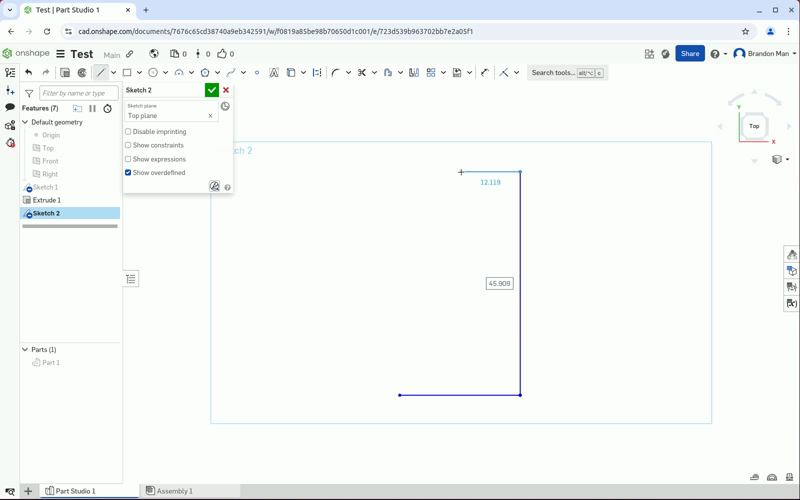
key_down(shift)
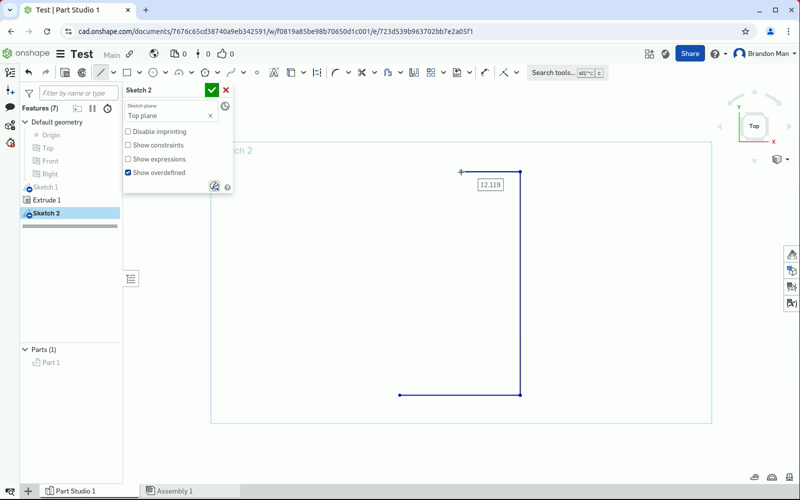
mouse_move(399, 209)
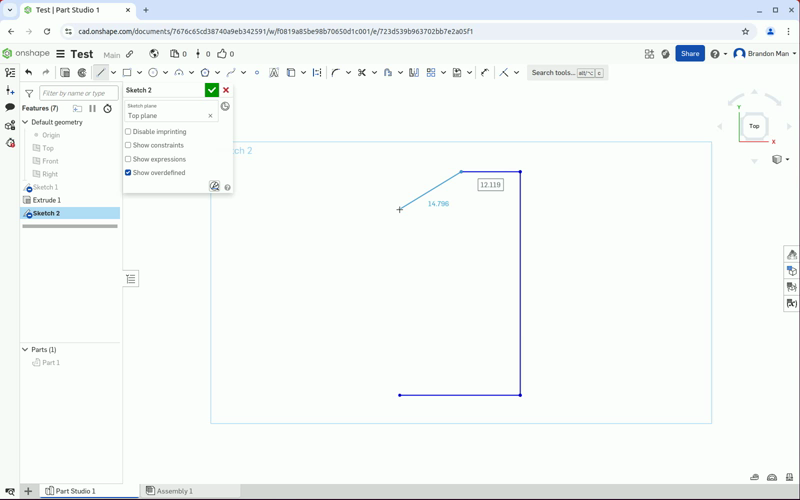
click(399, 209)
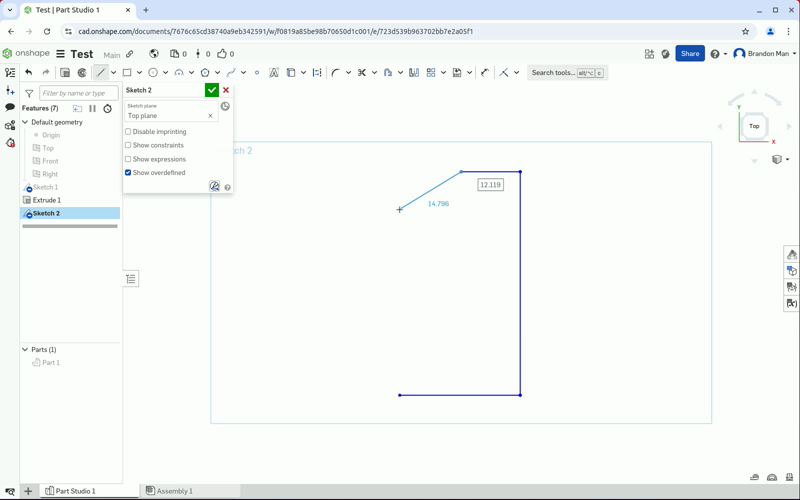
key_up(shift)
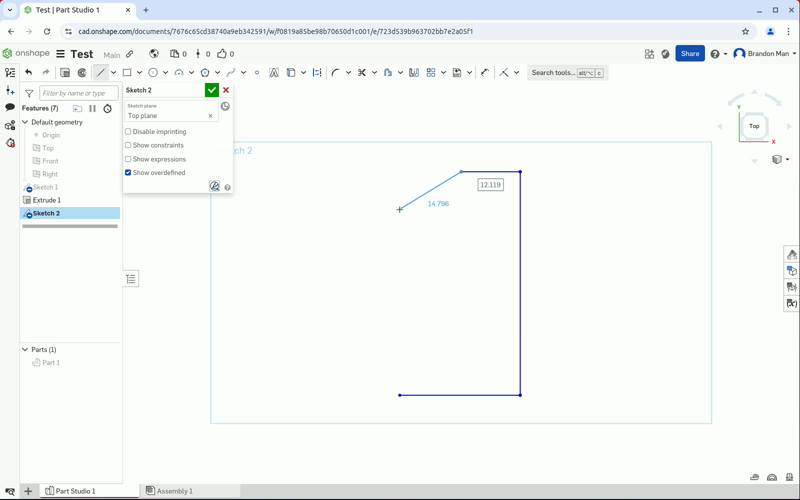
key_down(shift)
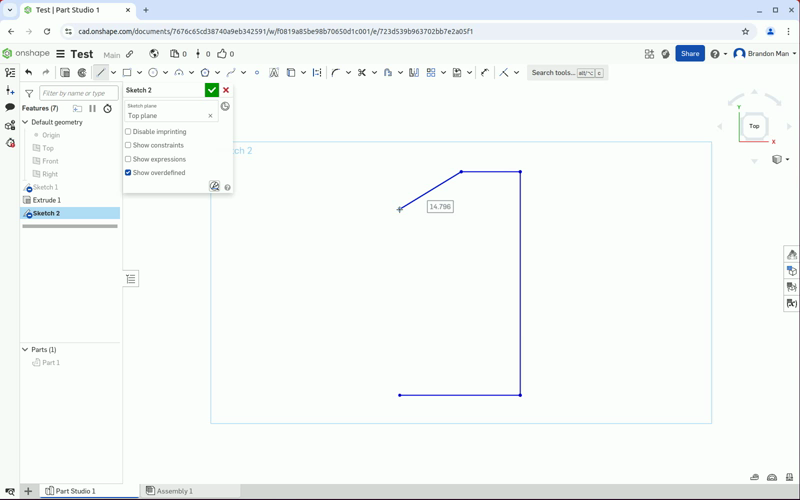
mouse_move(399, 395)
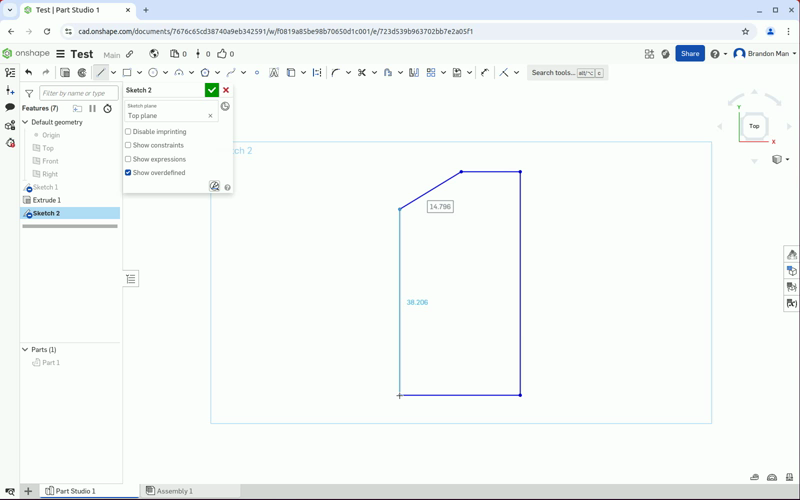
key_up(shift)
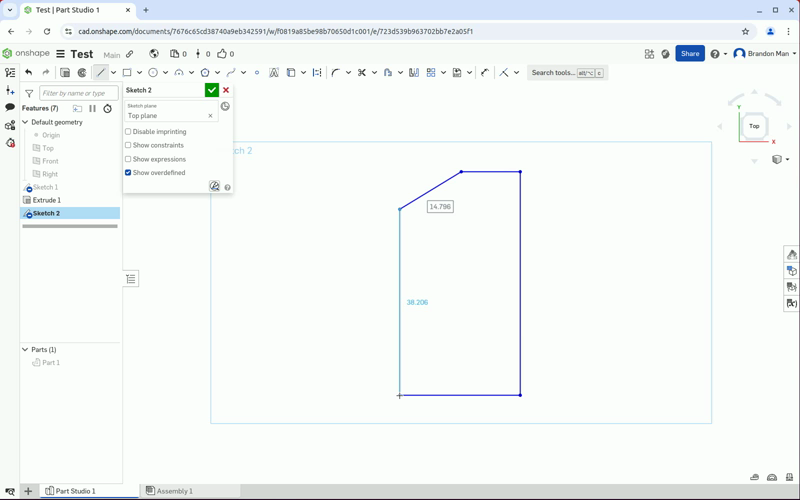
click(399, 395)
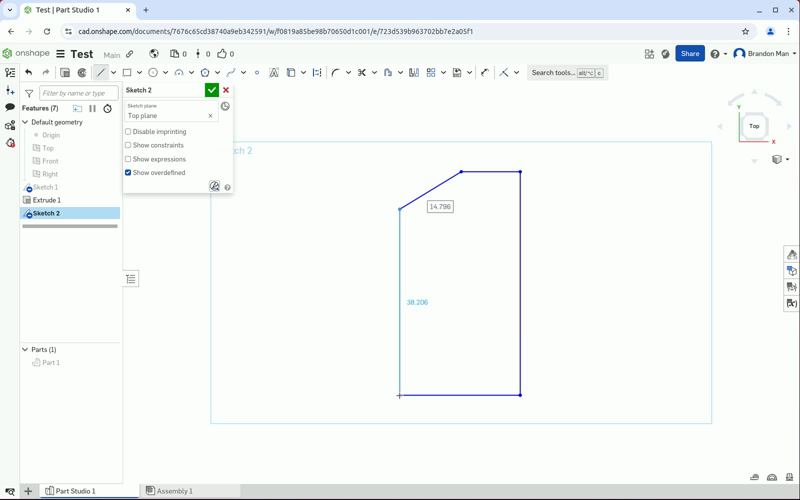
key(esc)
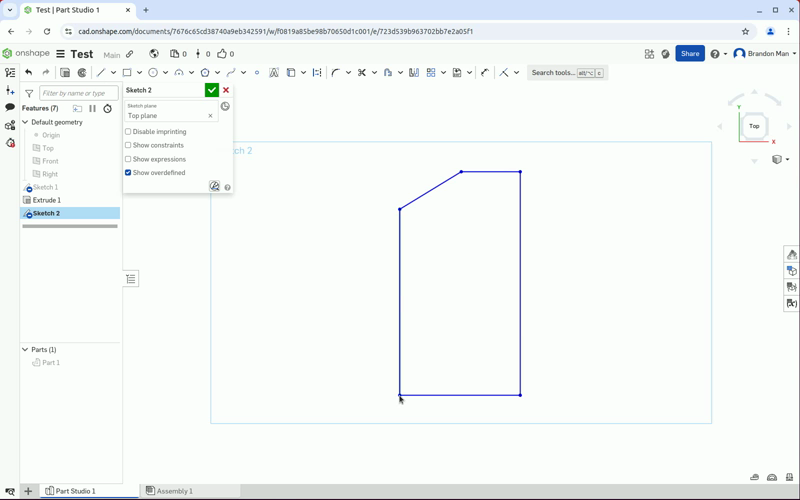
mouse_move(418, 314)
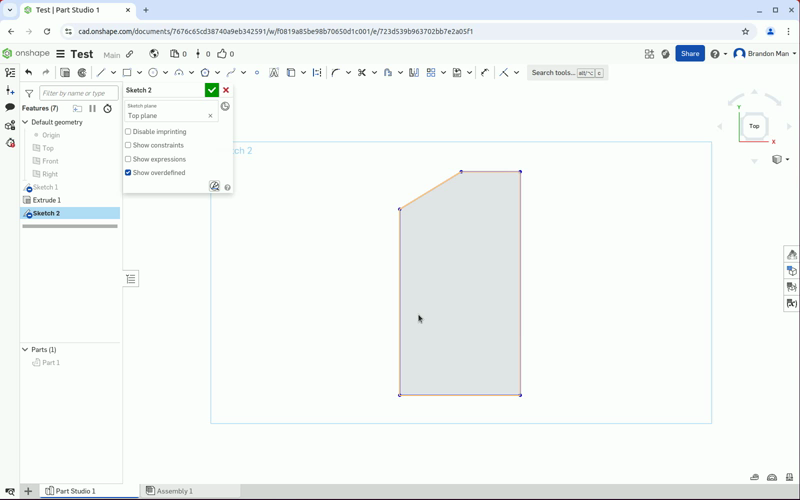
click(418, 314)
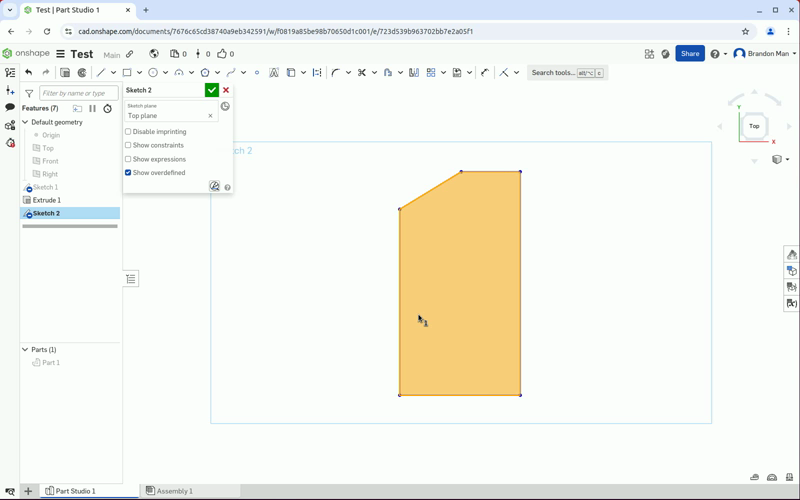
mouse_move(73, 352)
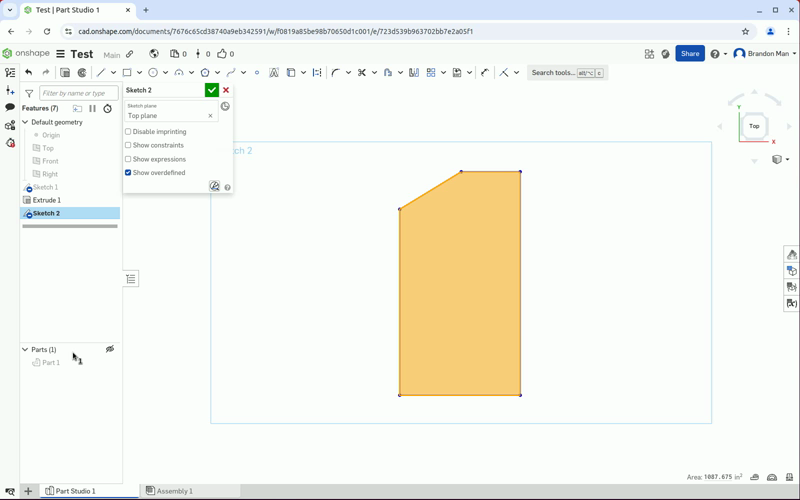
key(shift+y)
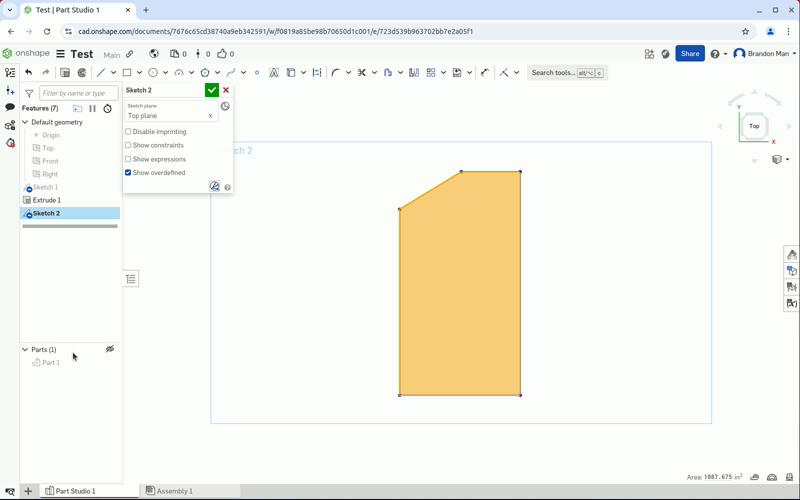
key(shift+e)
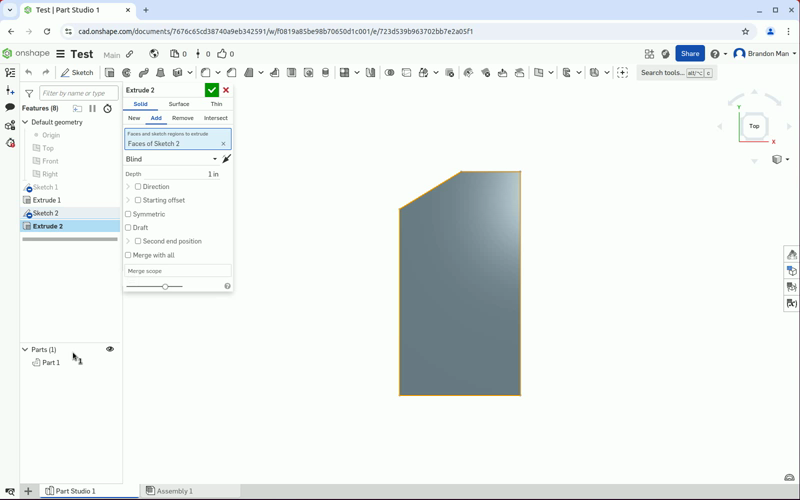
mouse_move(143, 106)
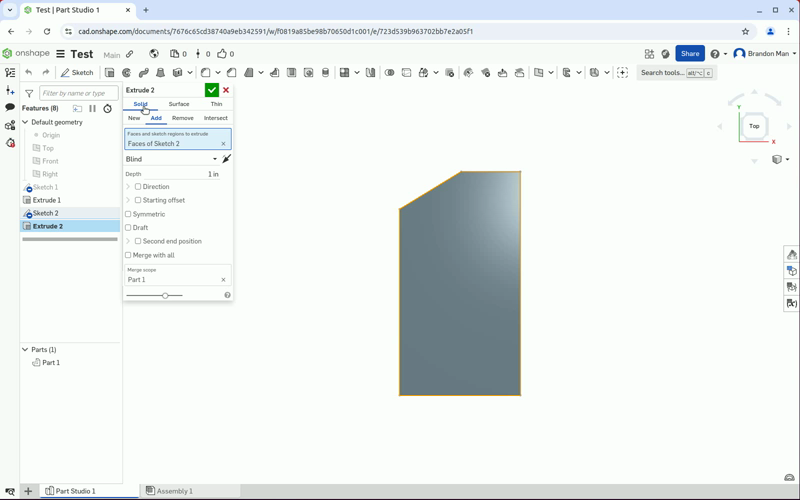
click(143, 106)
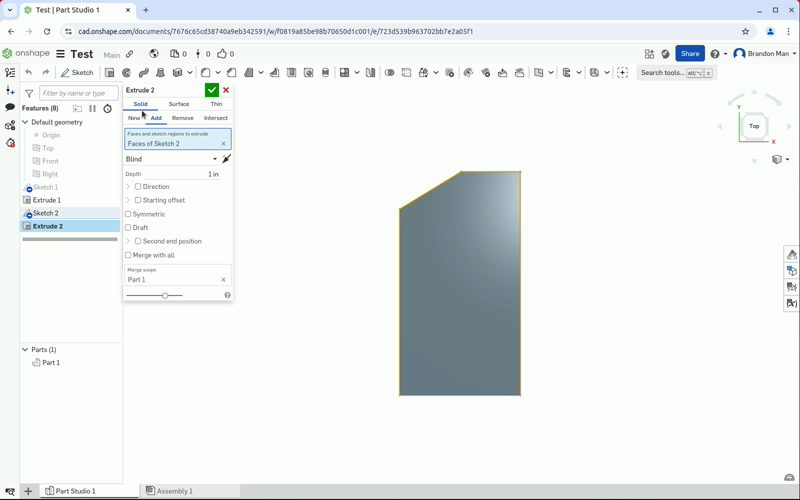
mouse_move(137, 120)
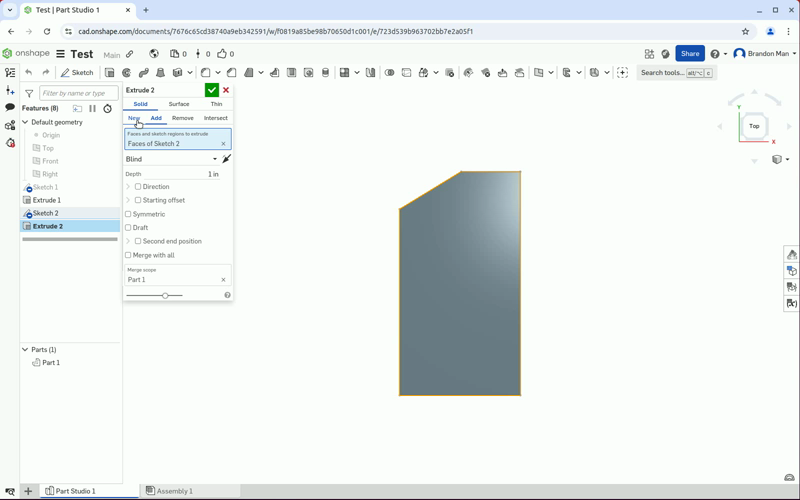
click(137, 120)
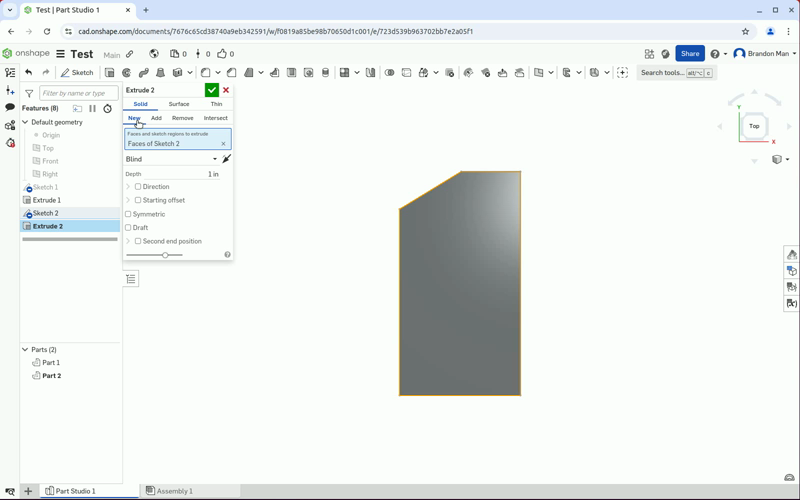
key(tab, 4)
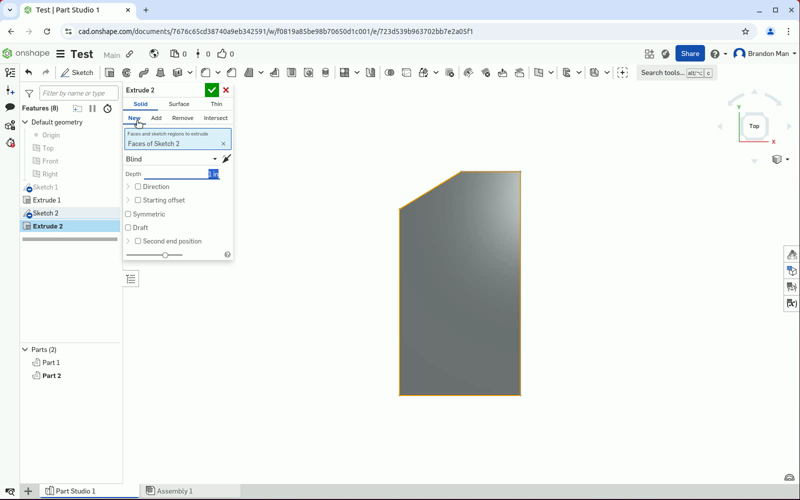
text(0.722)
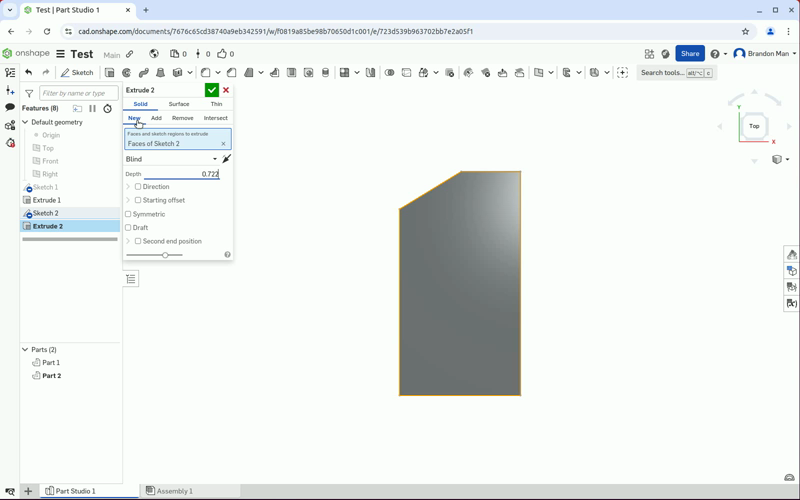
key(enter)
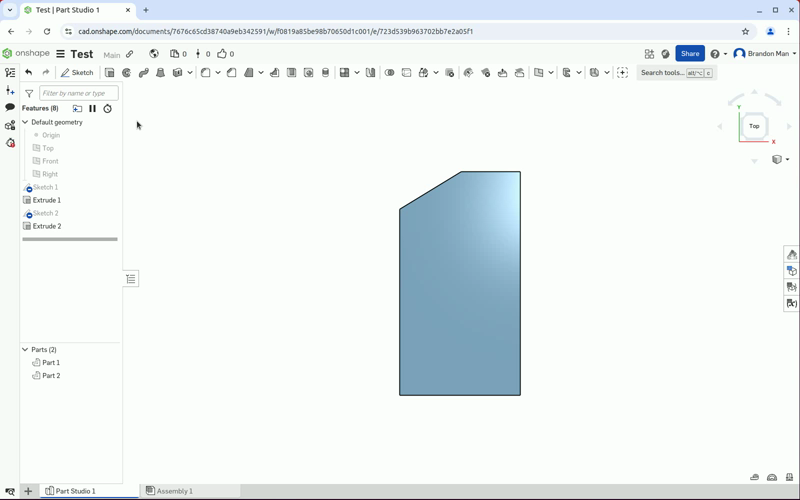
key(shift+h)
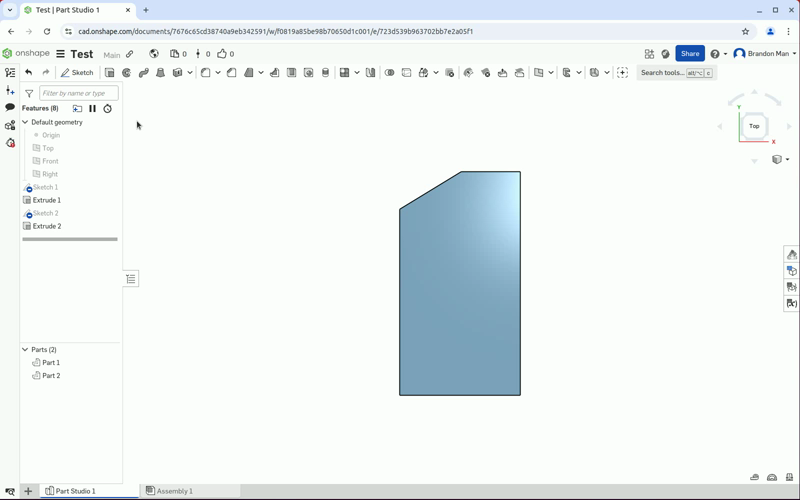
key(shift+h)
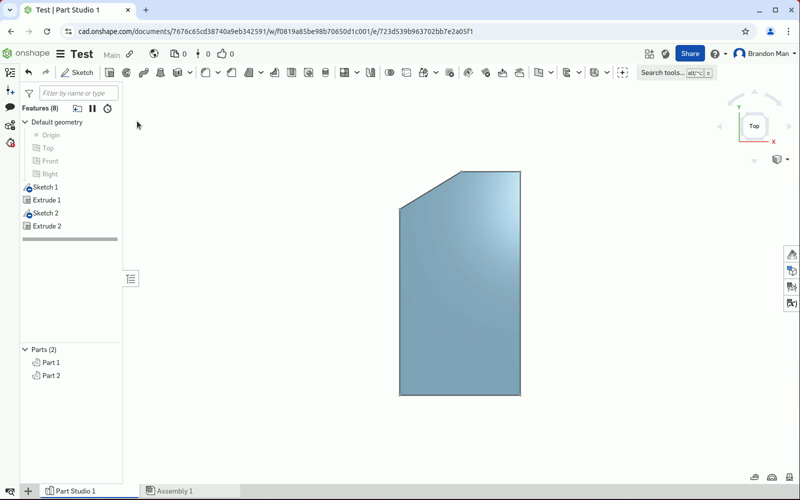
key(shift+7)
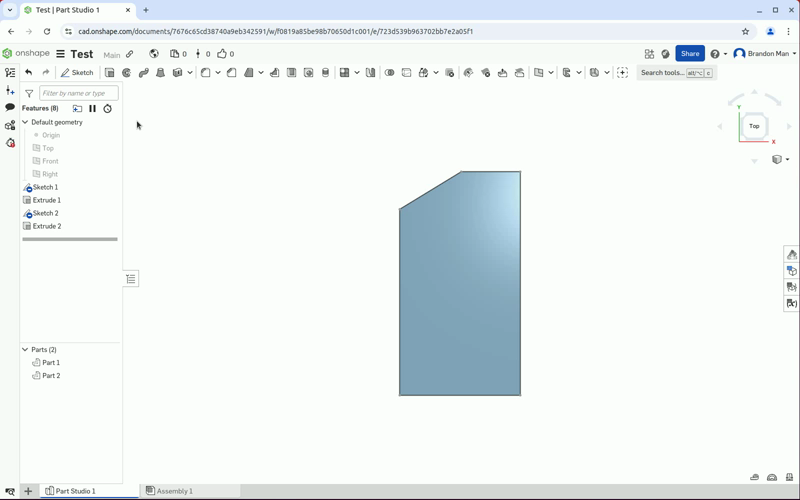
key(up, 3)
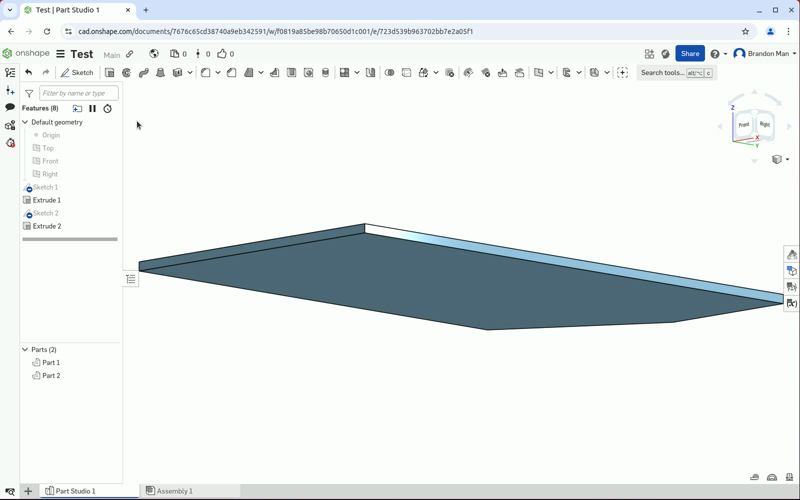
key(left, 3)
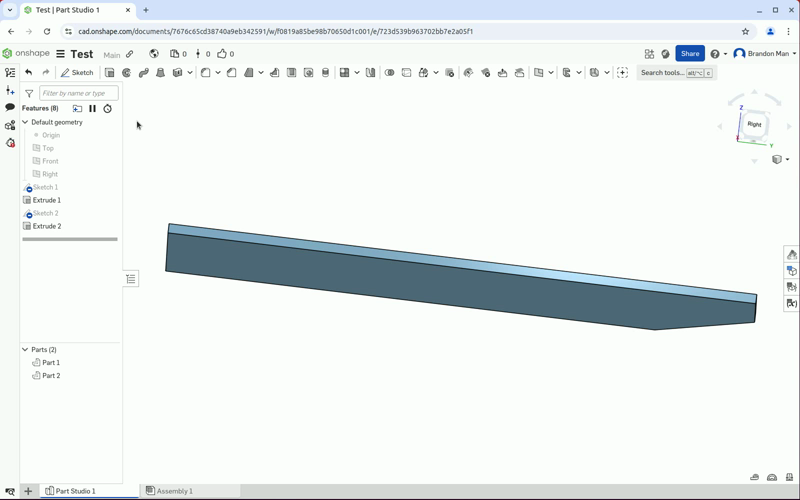
key(right, 3)
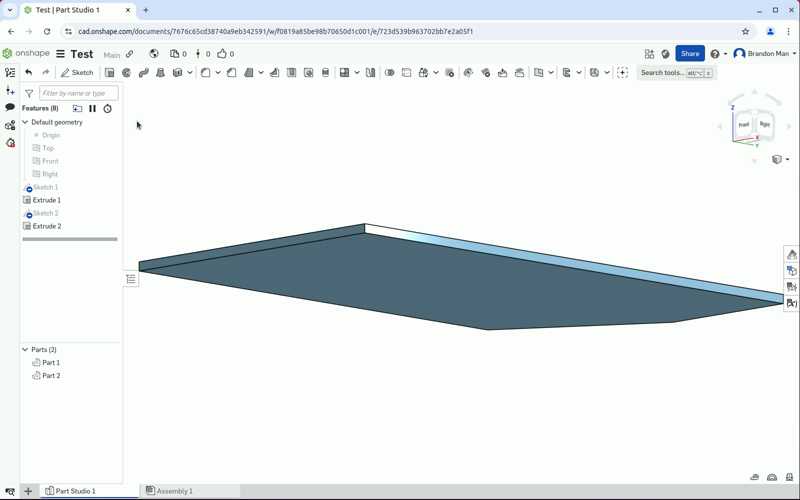
key(down, 3)
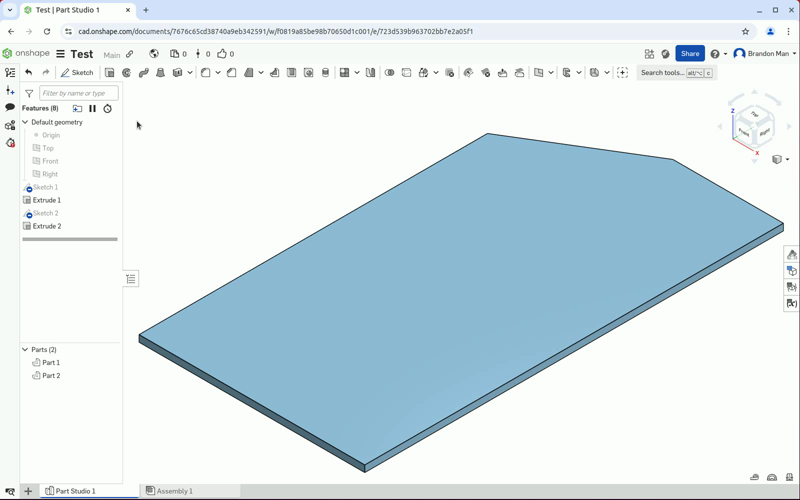
mouse_move(73, 189)
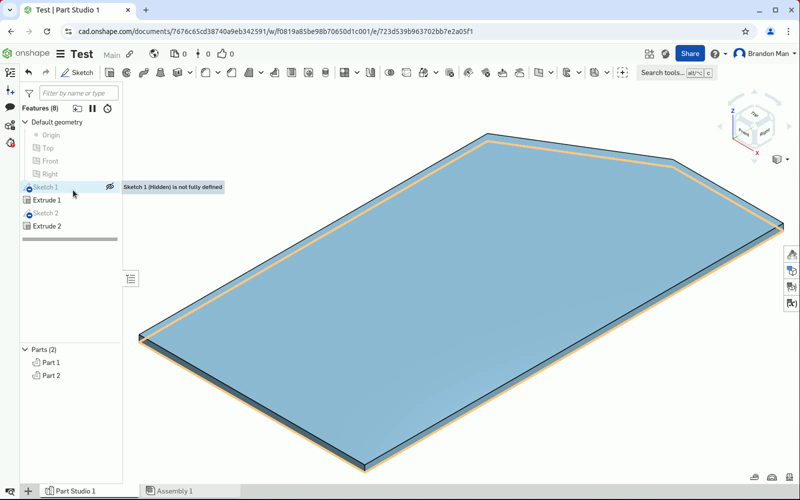
click(73, 189)